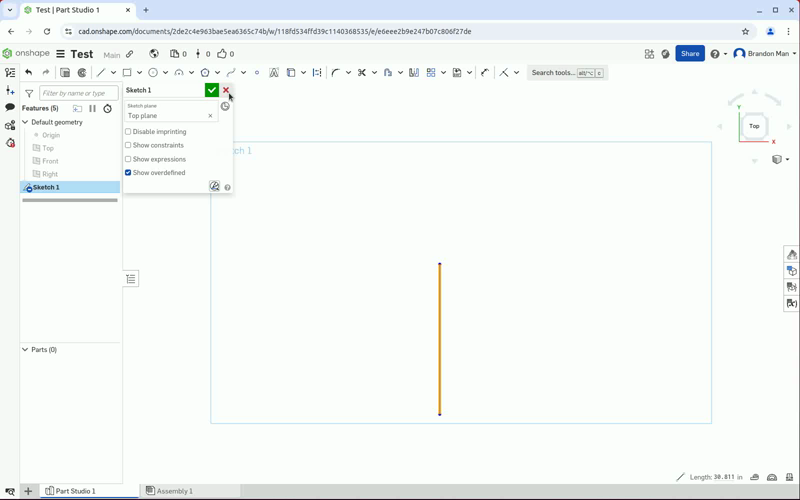
key(shift+h)
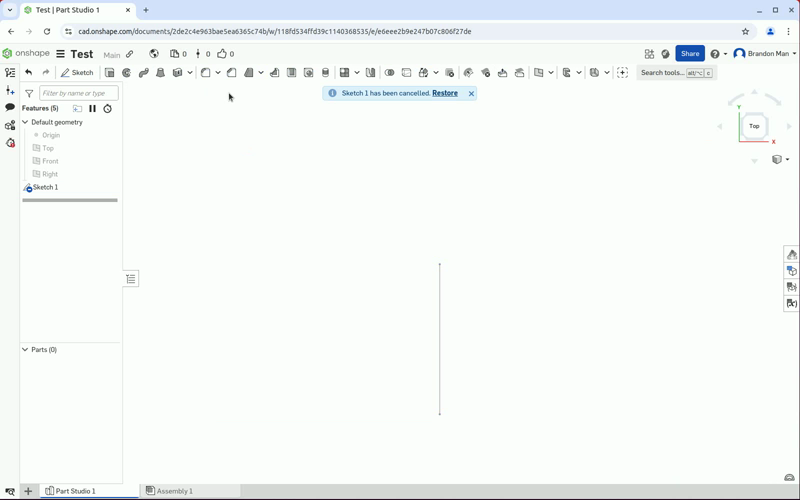
key(shift+s)
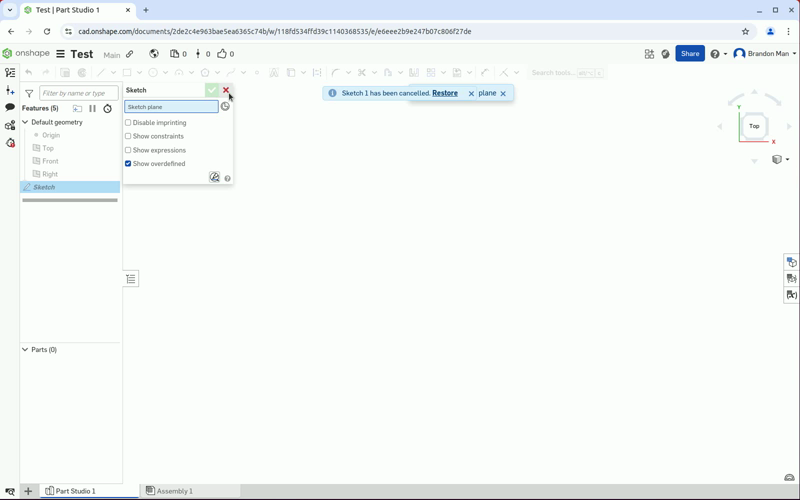
mouse_move(73, 150)
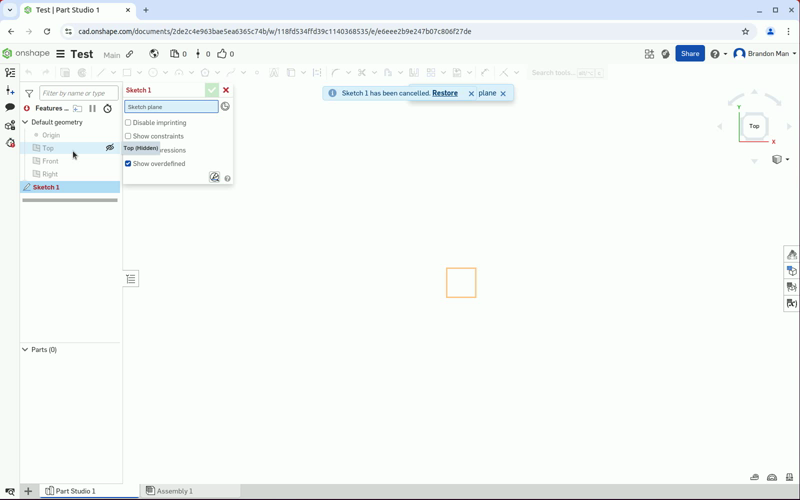
click(73, 150)
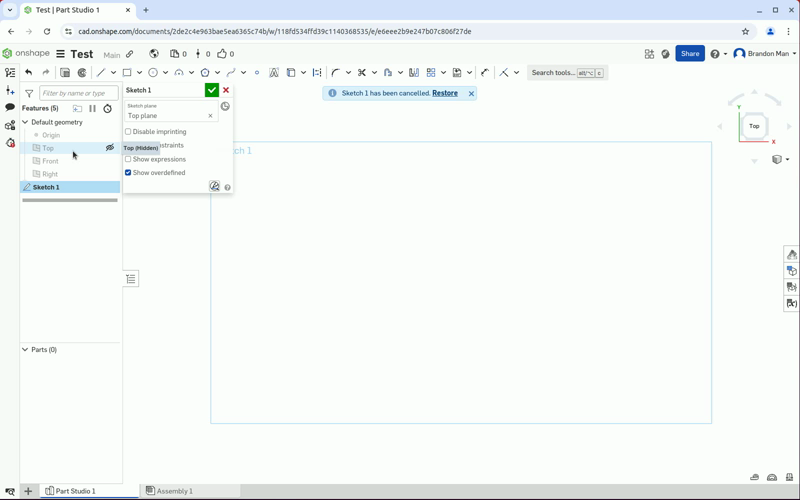
mouse_move(73, 352)
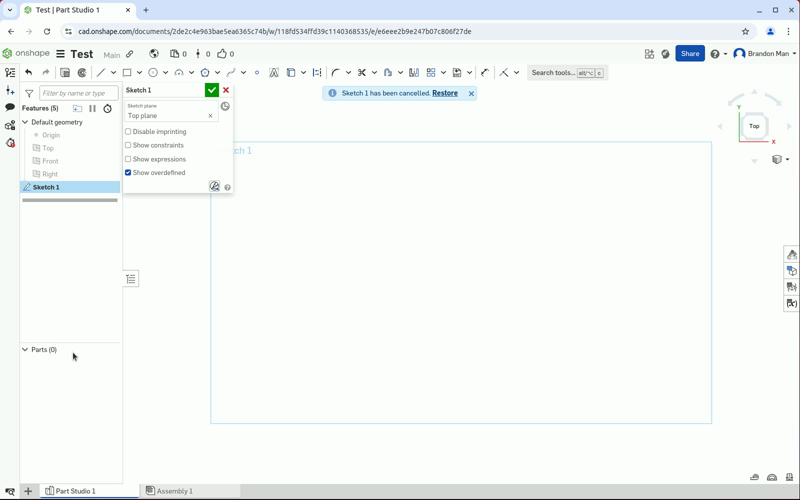
key(y)
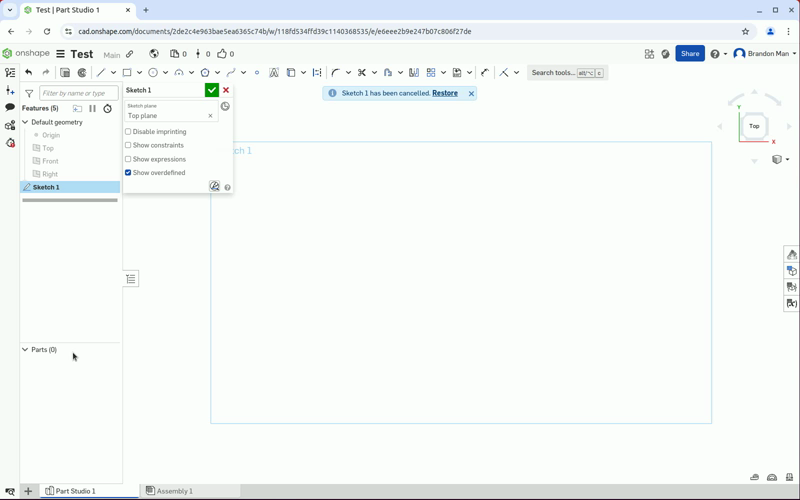
key(l)
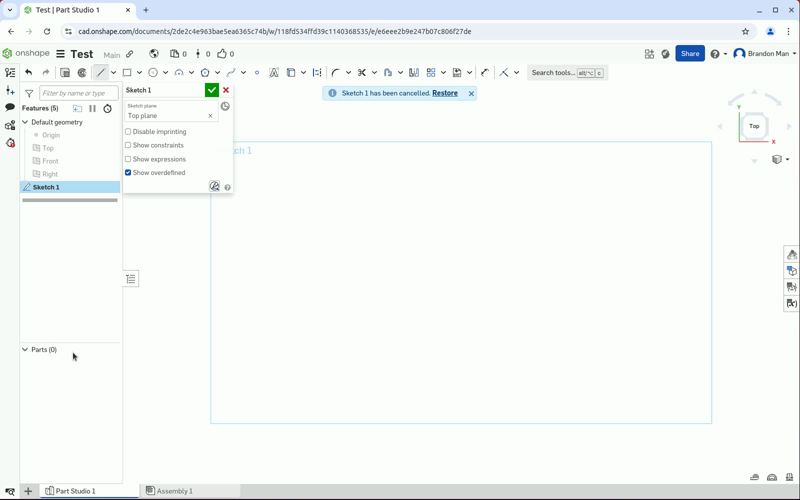
key_down(shift)
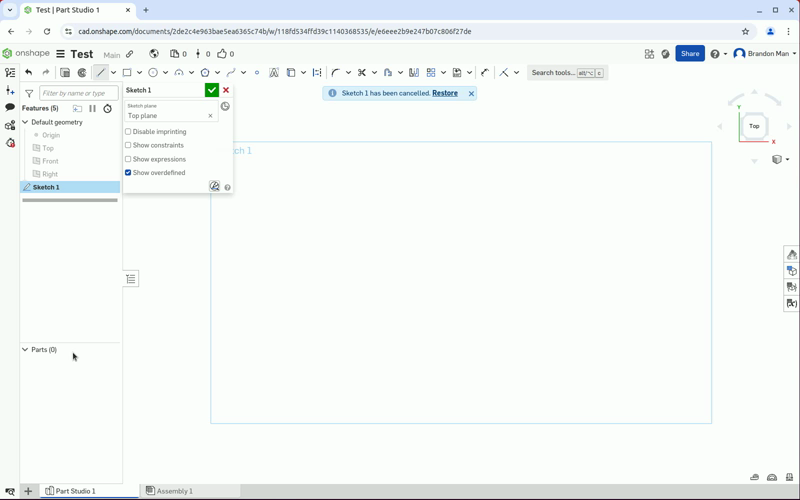
mouse_move(432, 311)
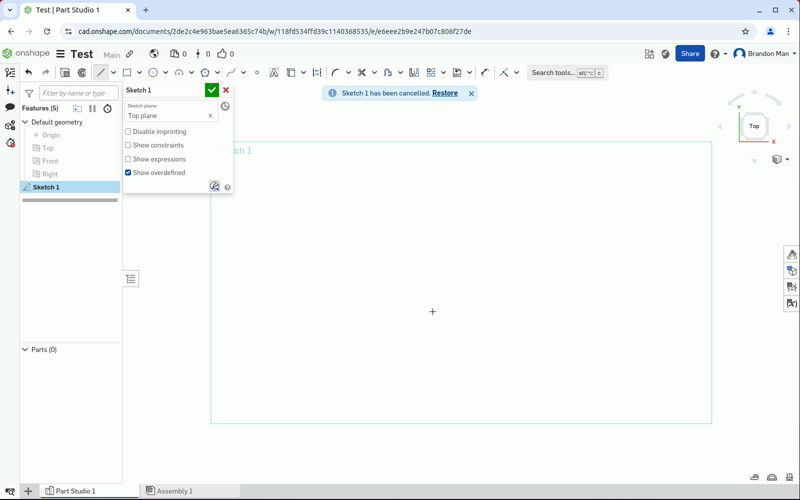
click(432, 311)
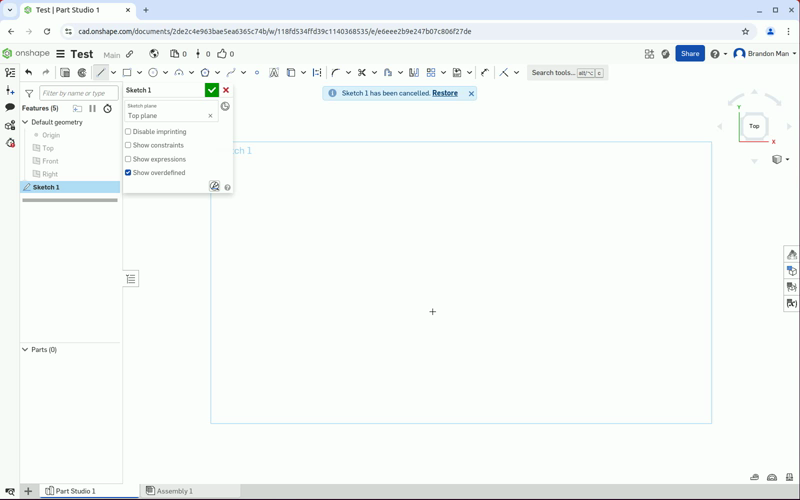
key_up(shift)
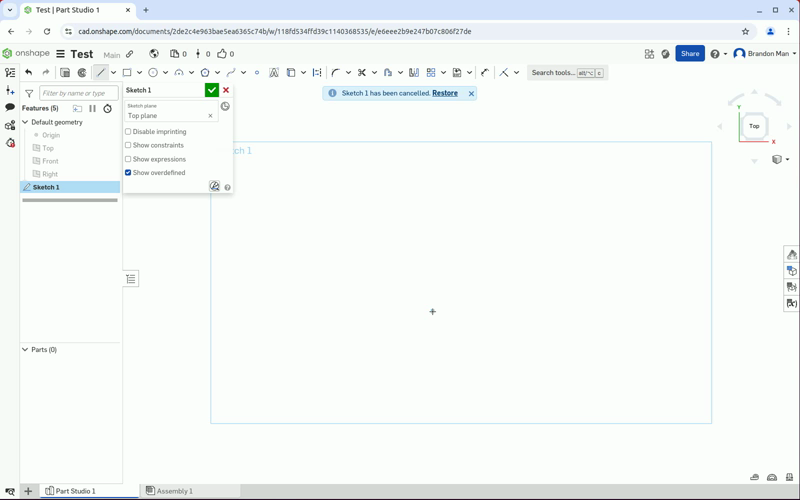
key_down(shift)
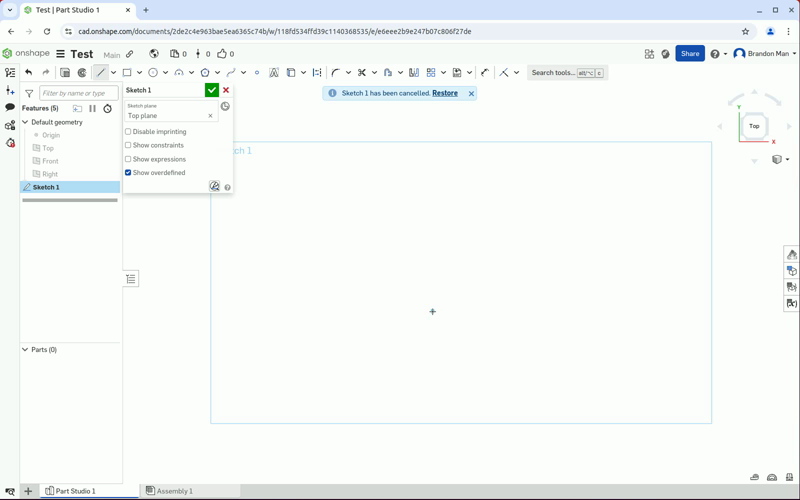
mouse_move(462, 311)
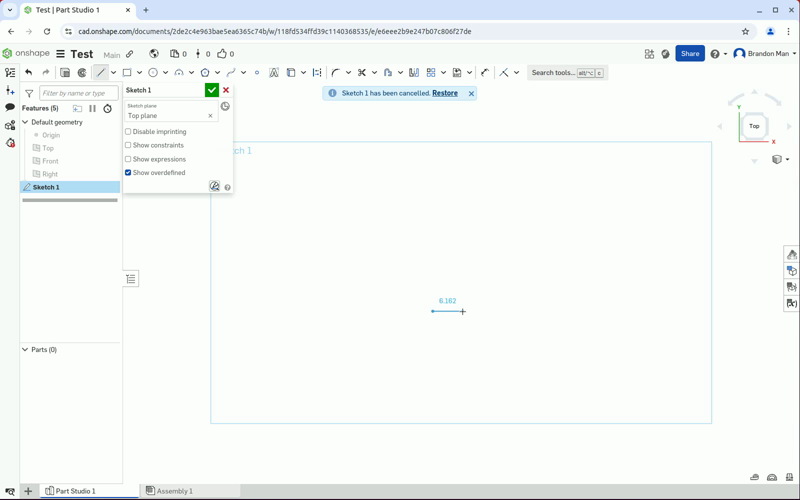
mouse_move(490, 311)
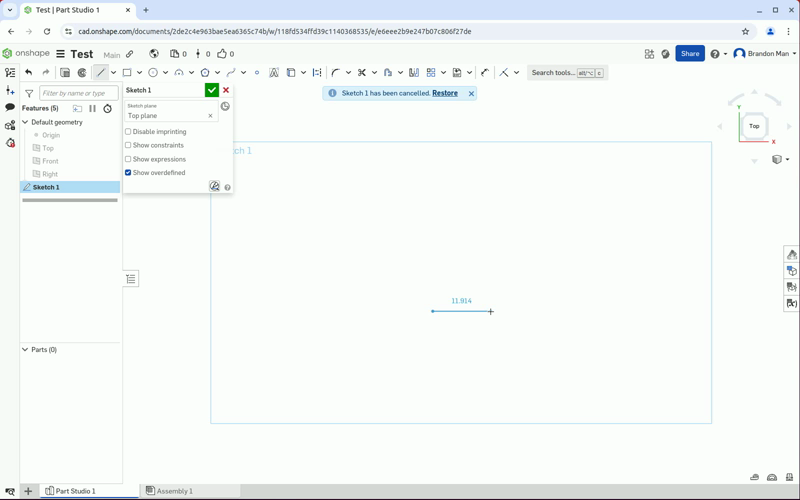
click(490, 311)
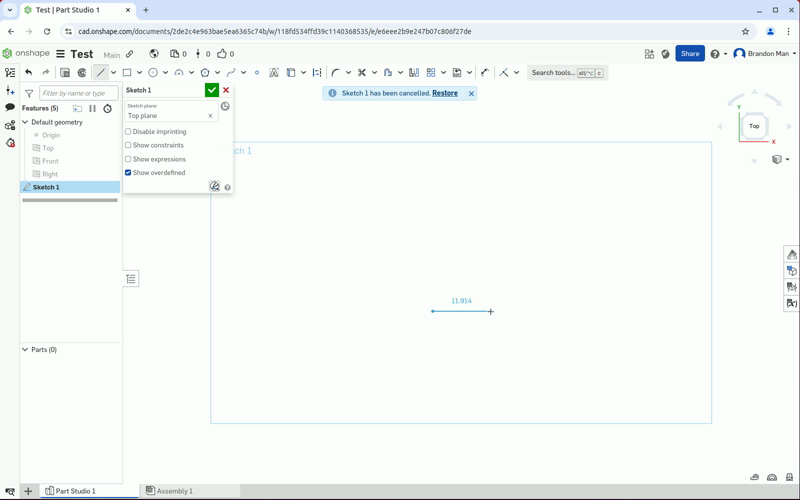
key_up(shift)
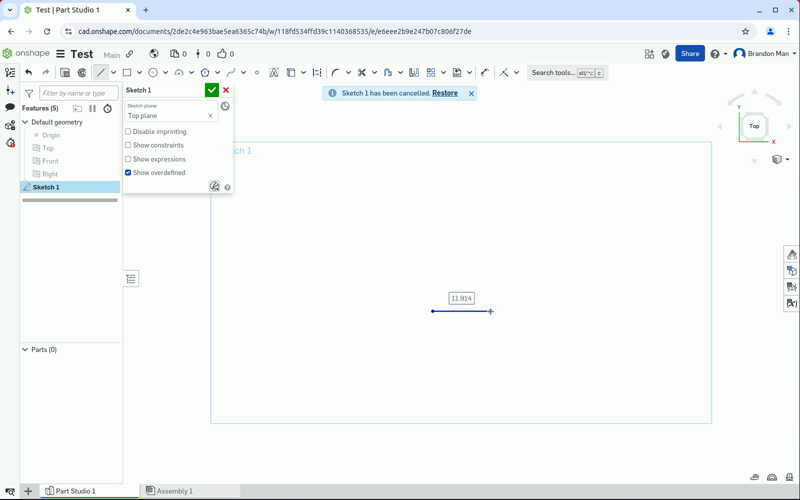
key_down(shift)
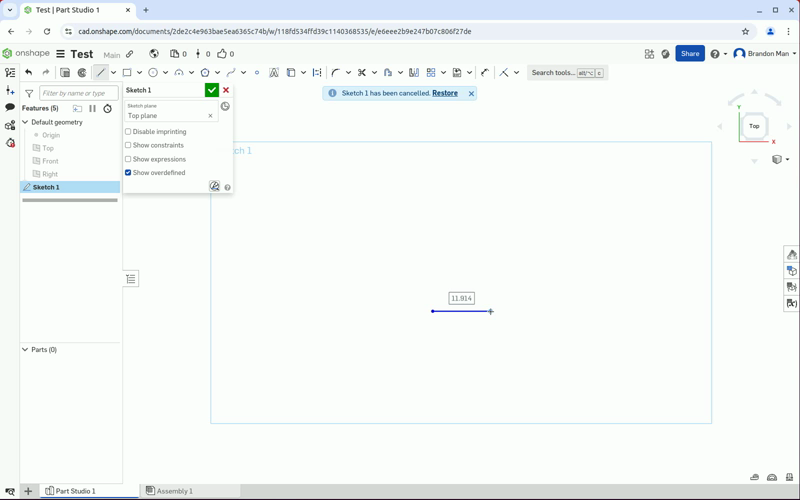
mouse_move(520, 311)
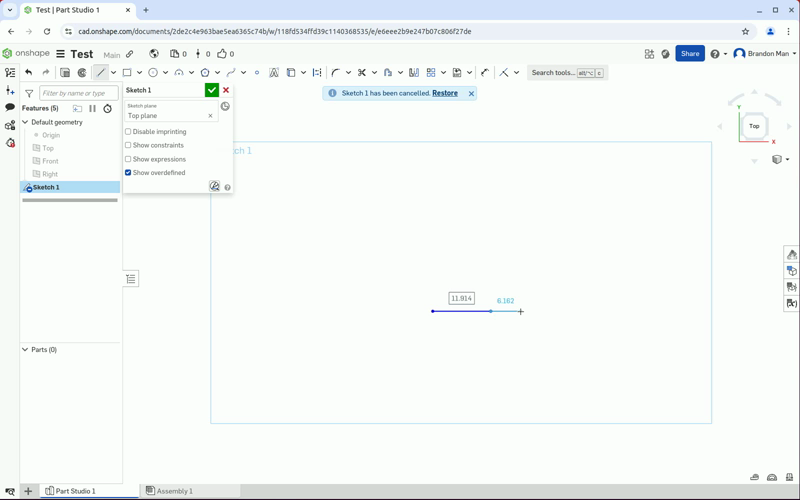
mouse_move(490, 253)
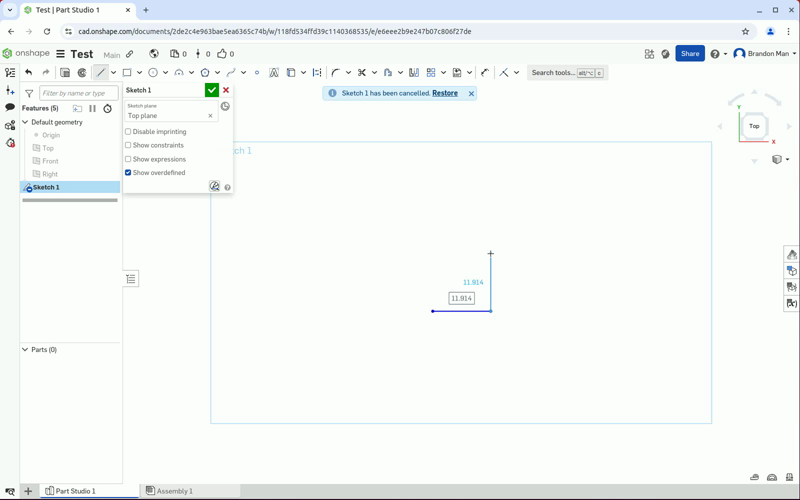
click(490, 253)
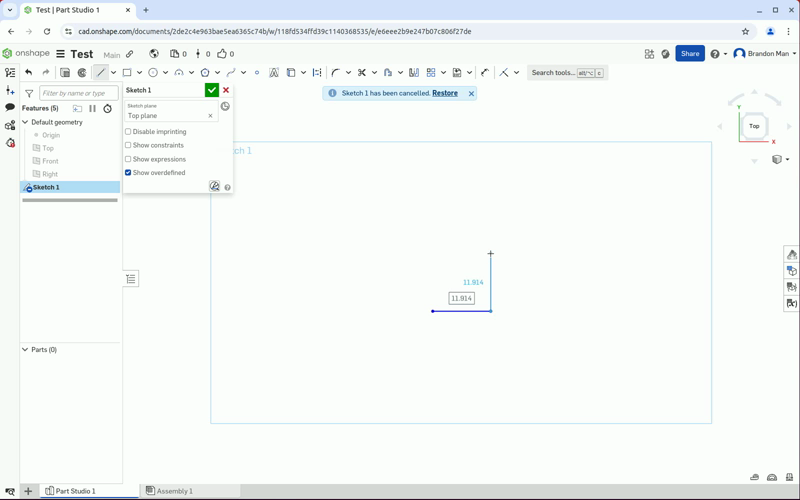
key_up(shift)
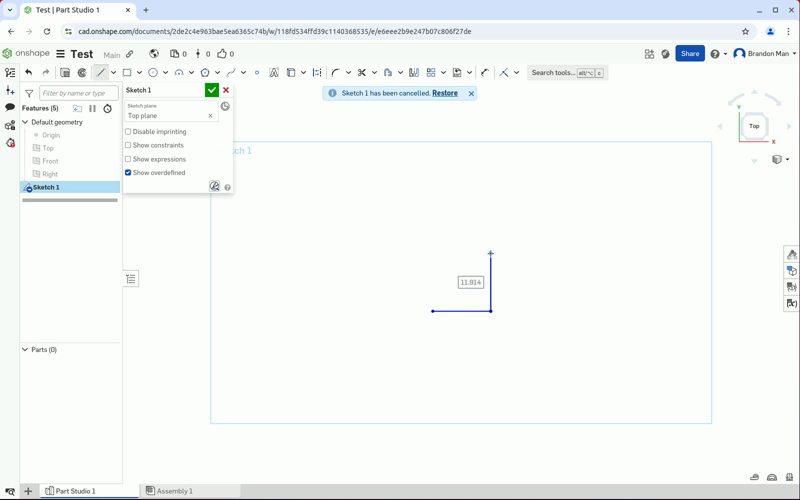
key_down(shift)
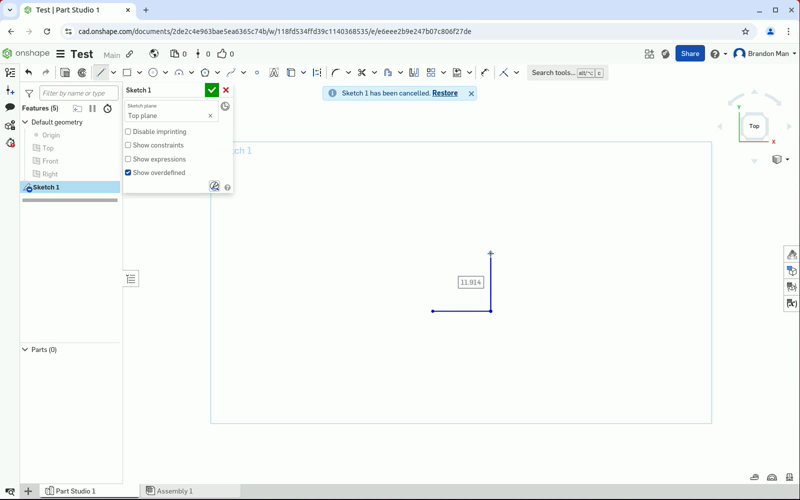
mouse_move(520, 253)
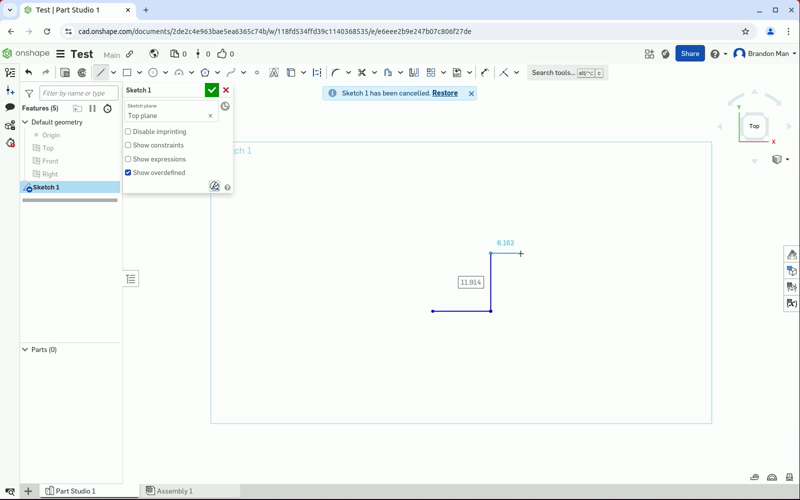
mouse_move(432, 253)
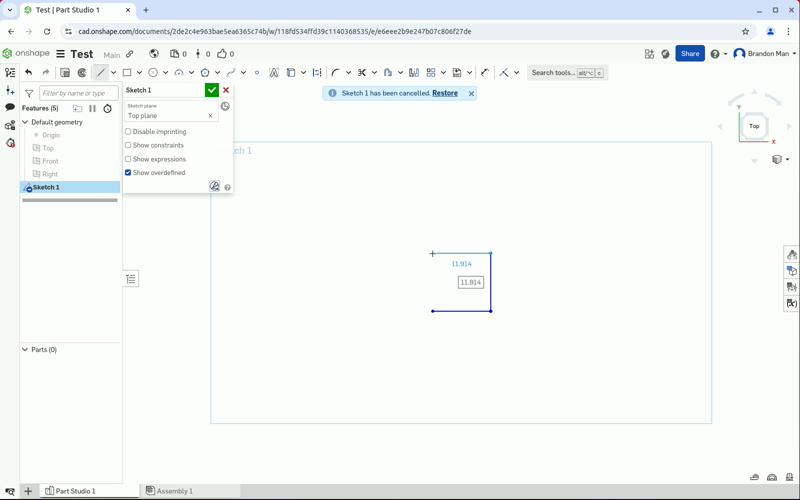
click(432, 253)
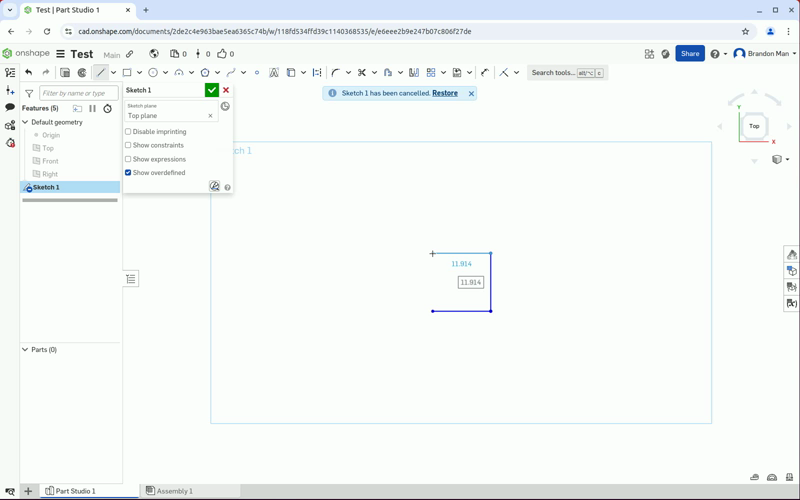
key_up(shift)
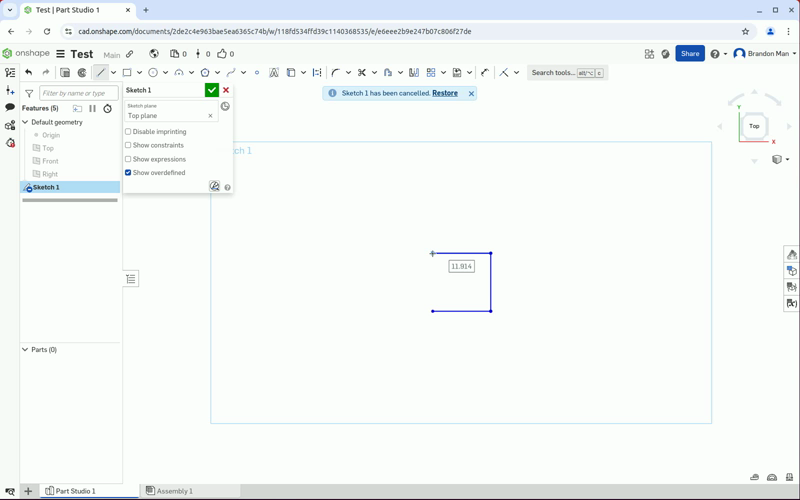
mouse_move(462, 253)
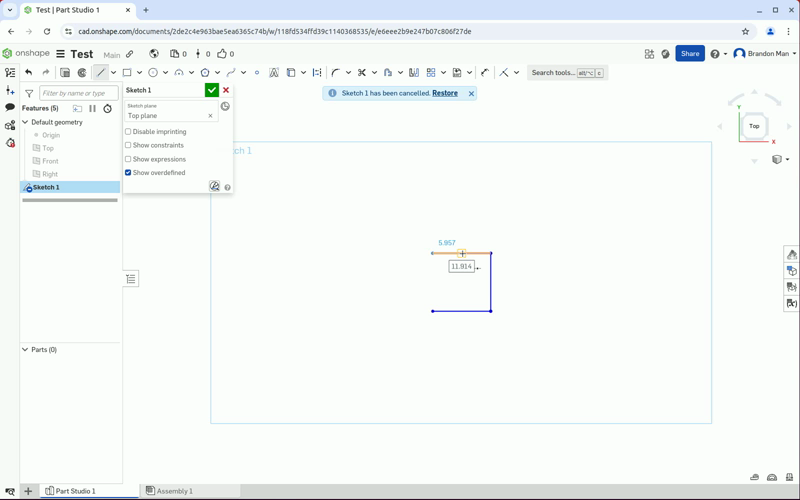
key_down(shift)
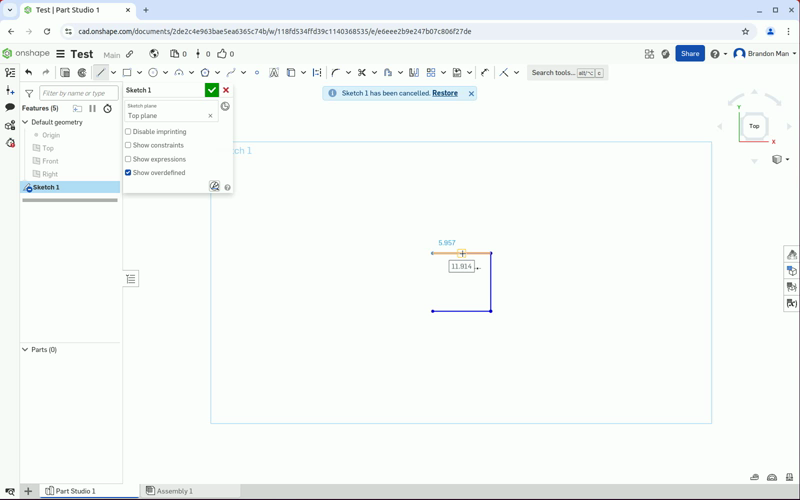
mouse_move(432, 311)
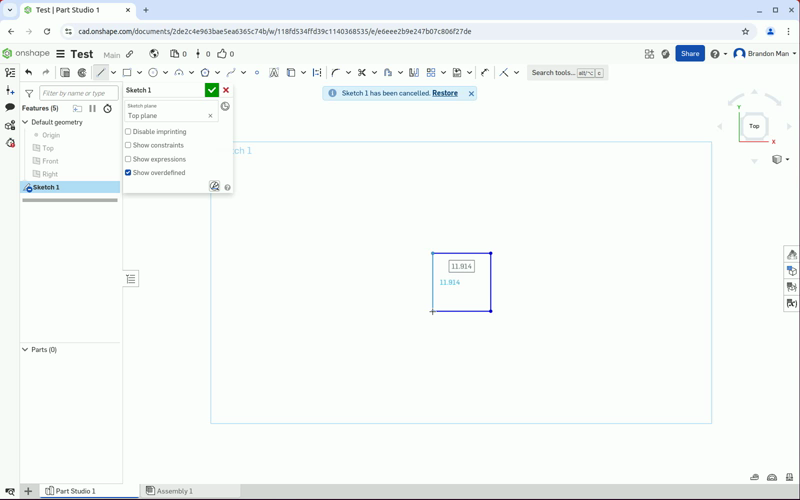
key_up(shift)
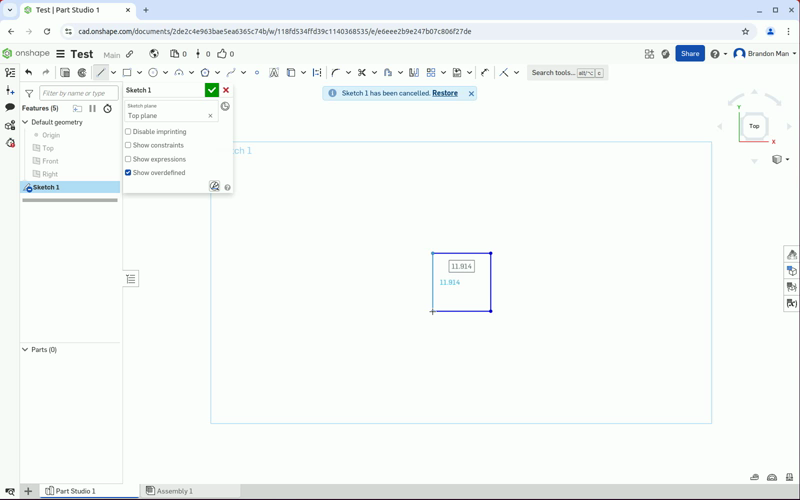
click(432, 311)
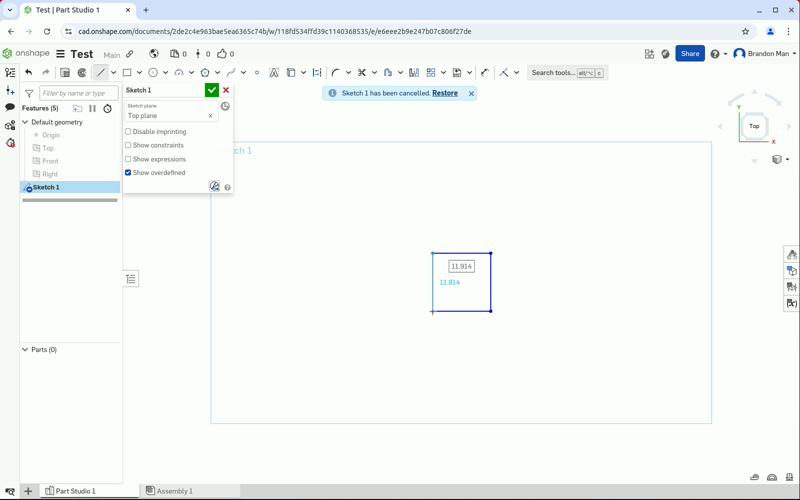
key(esc)
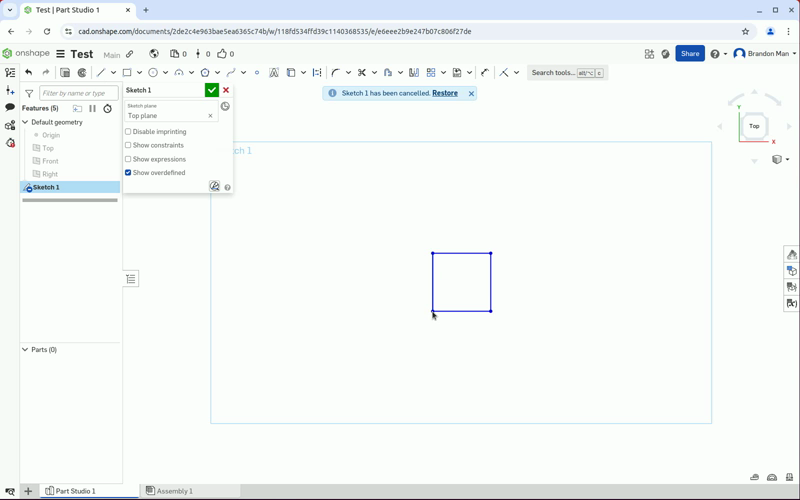
mouse_move(471, 298)
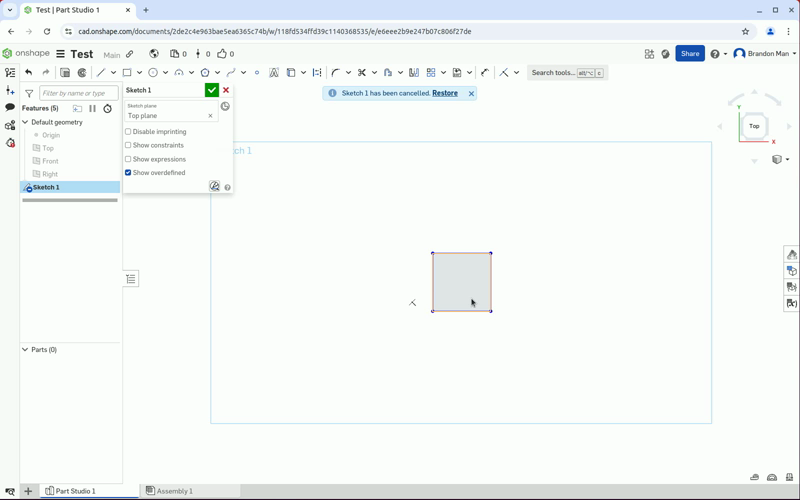
click(471, 298)
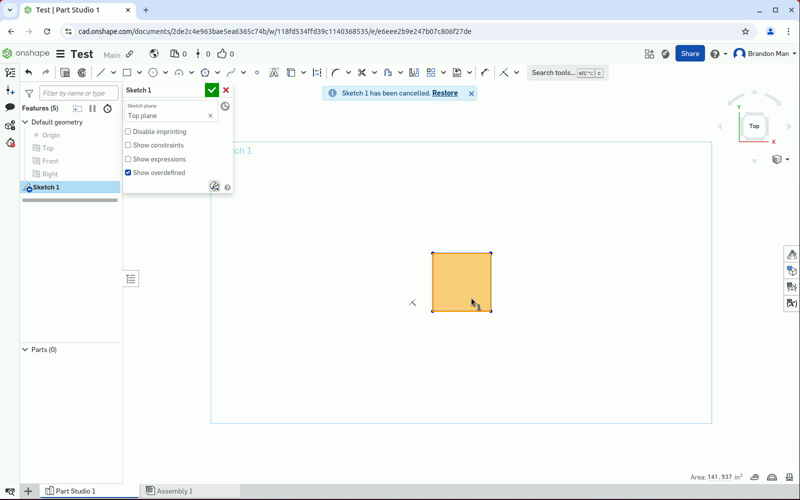
mouse_move(73, 352)
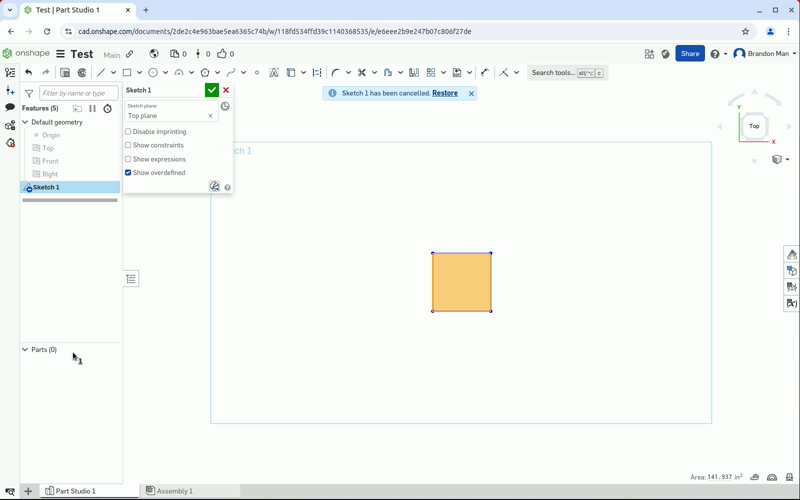
key(shift+y)
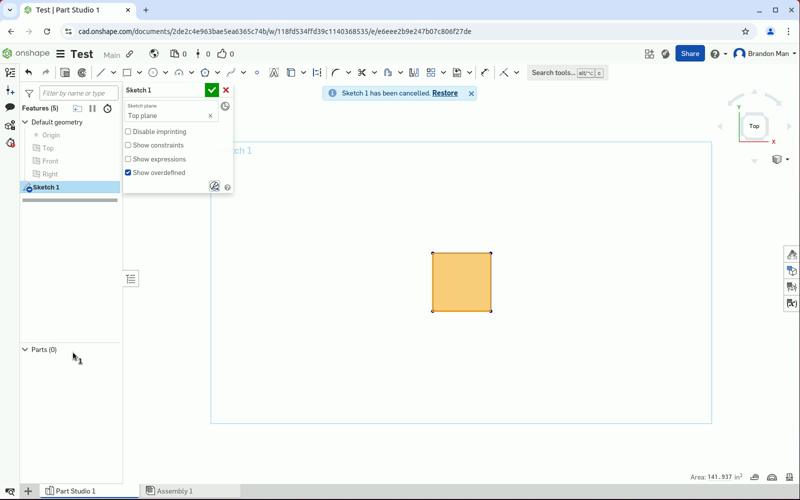
key(shift+e)
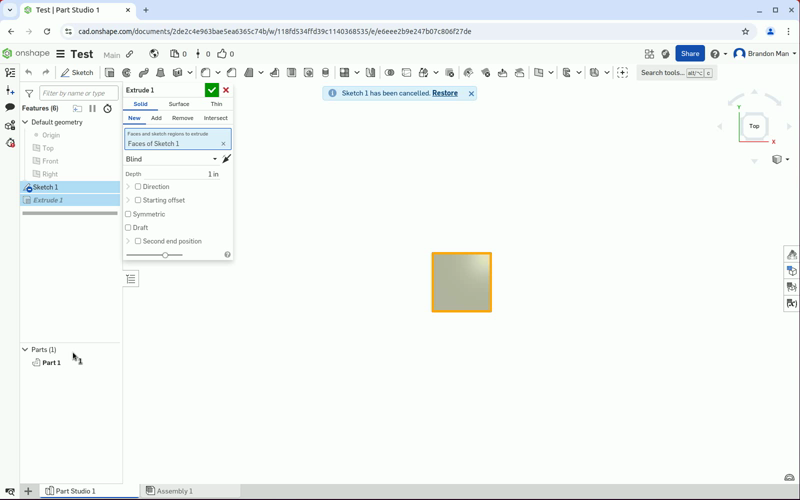
mouse_move(143, 106)
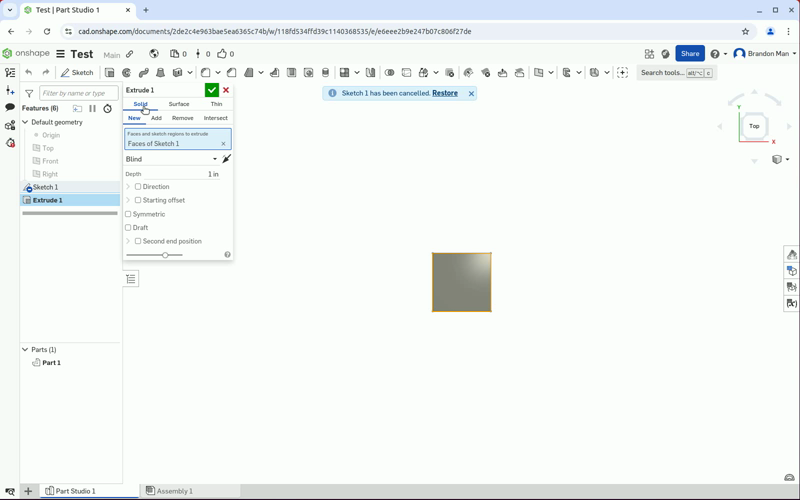
click(143, 106)
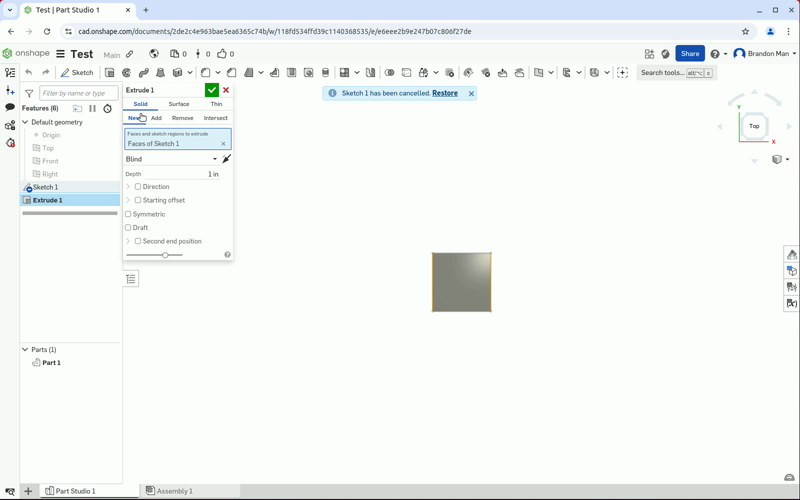
mouse_move(137, 120)
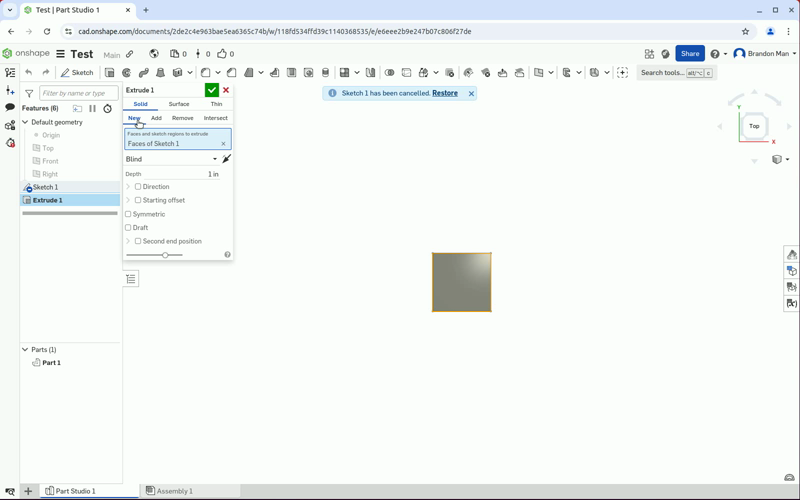
click(137, 120)
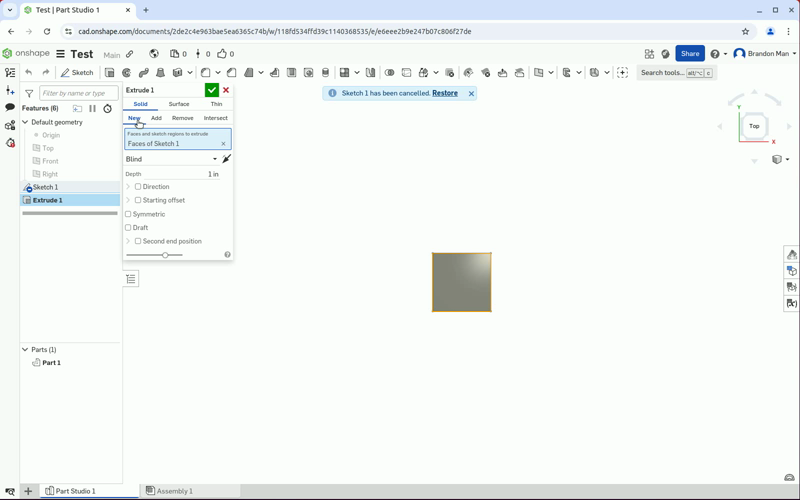
key(tab, 4)
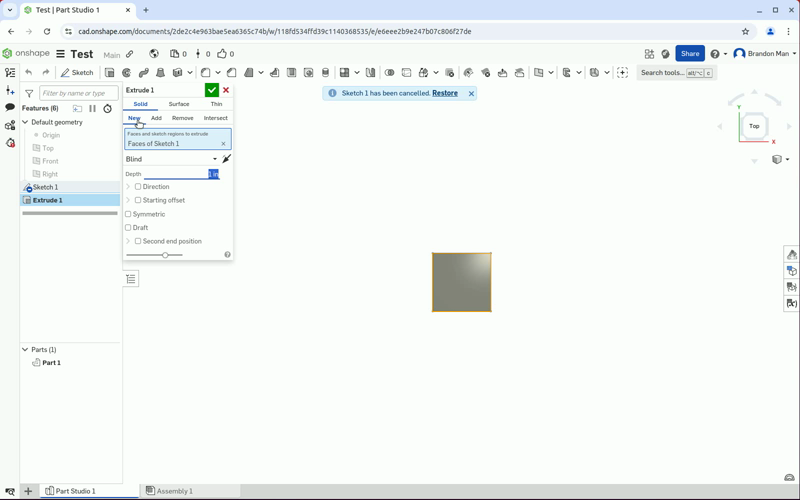
text(23.108)
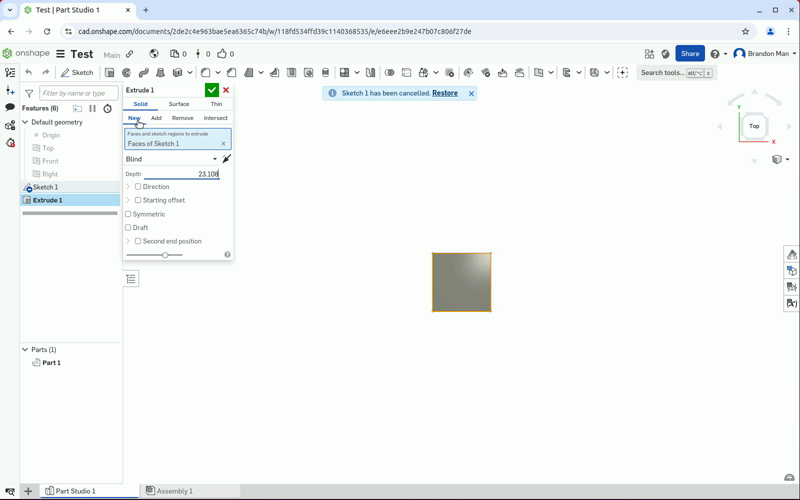
key(enter)
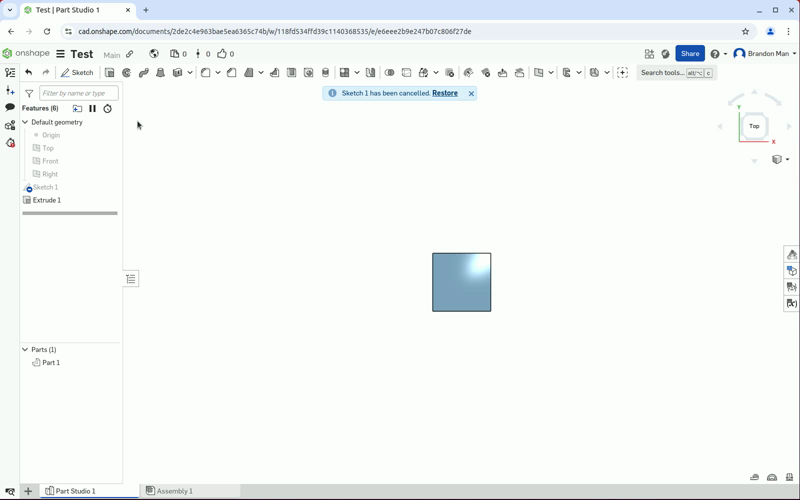
key(shift+h)
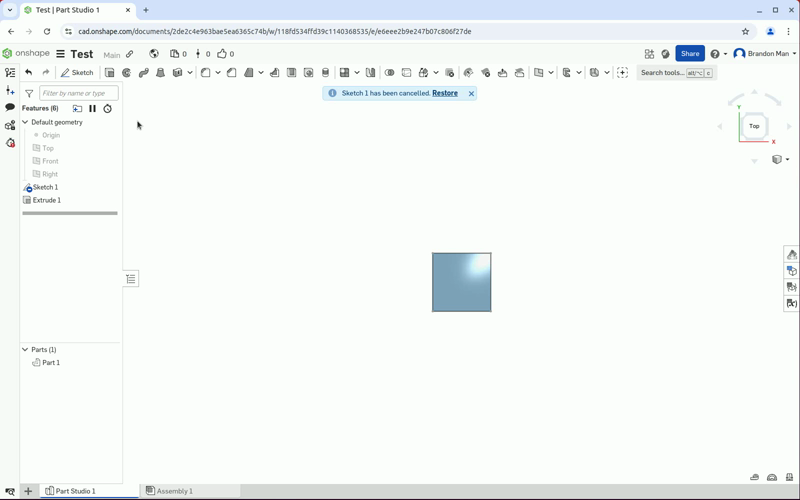
key(shift+h)
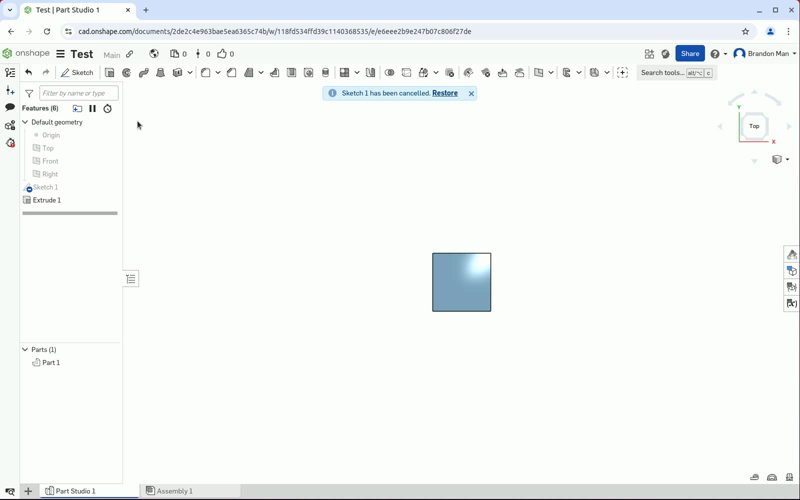
mouse_move(73, 189)
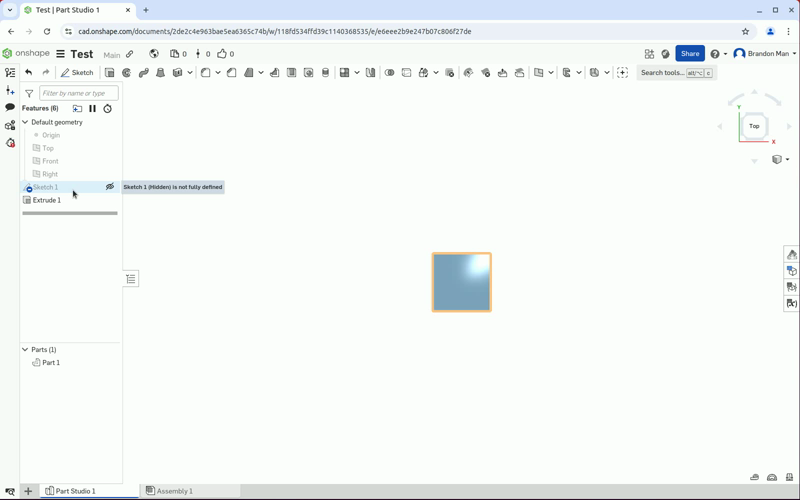
click(73, 189)
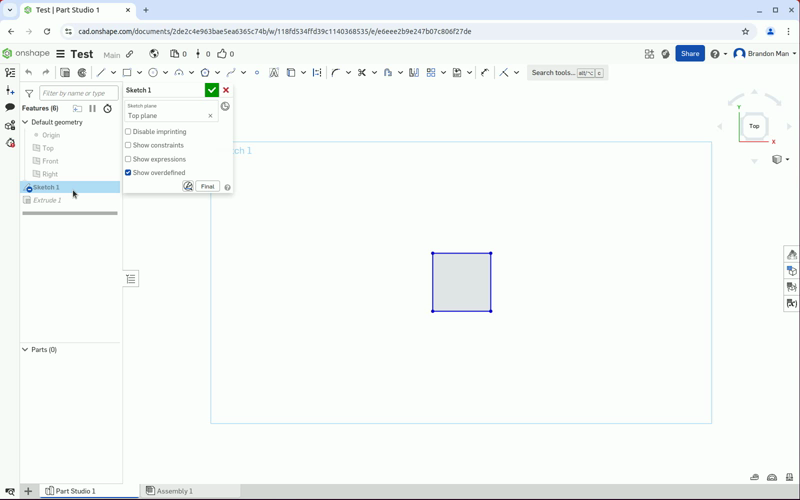
mouse_move(229, 92)
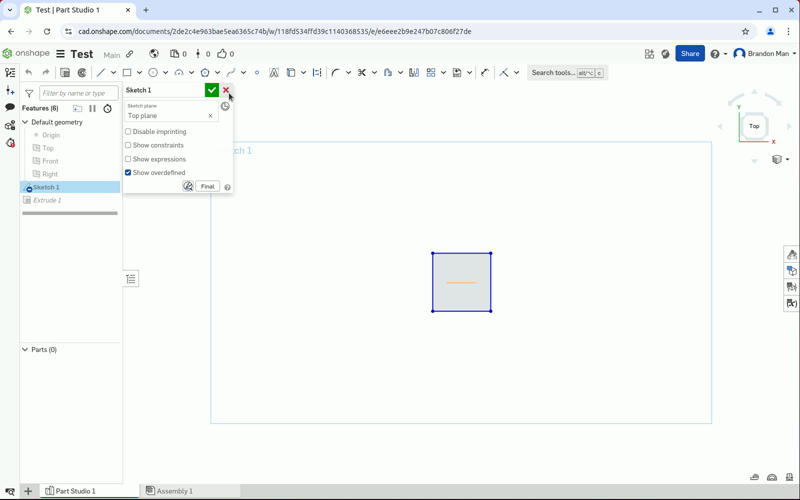
click(229, 92)
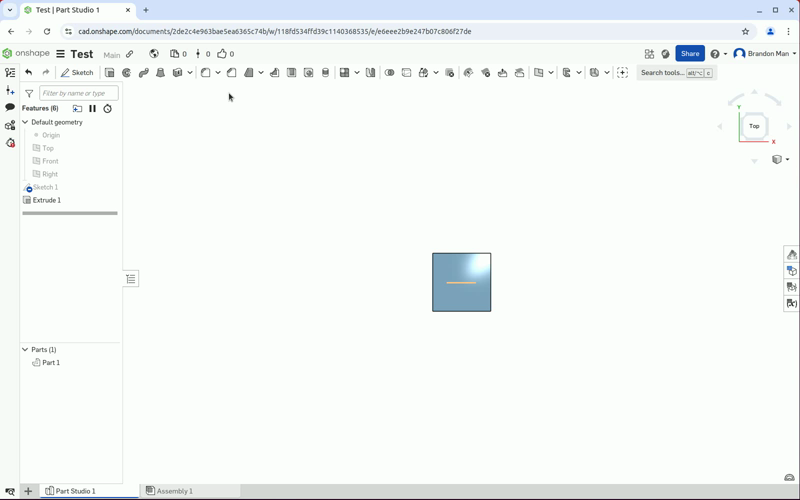
mouse_move(541, 75)
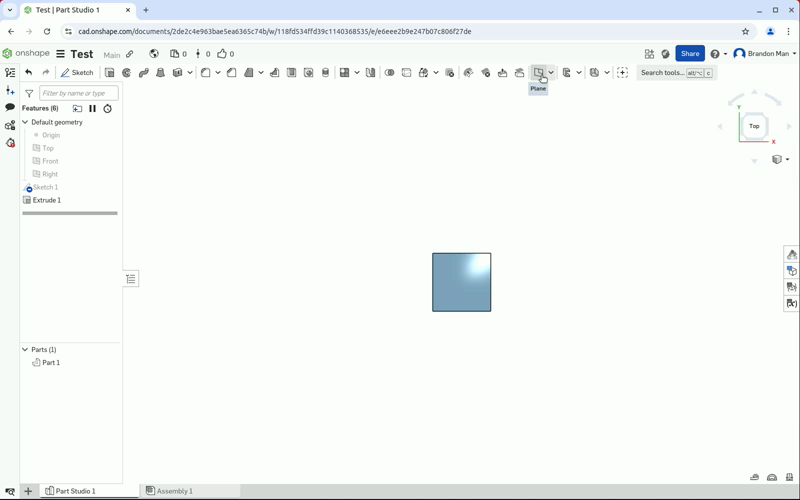
click(541, 75)
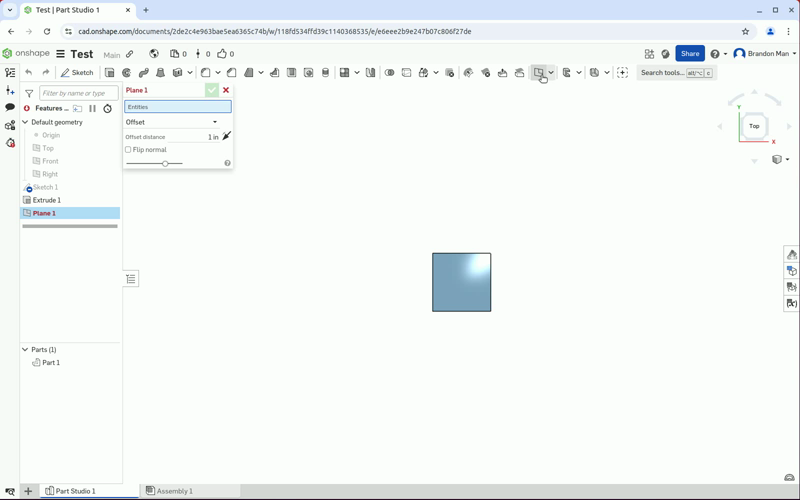
mouse_move(73, 150)
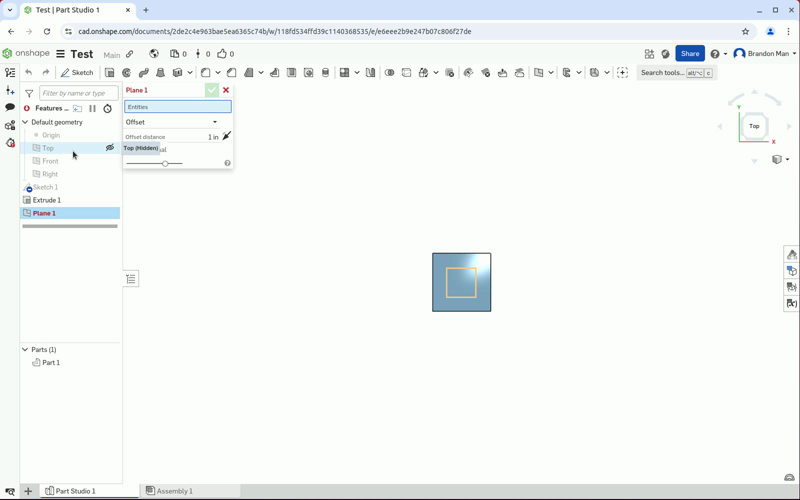
click(73, 150)
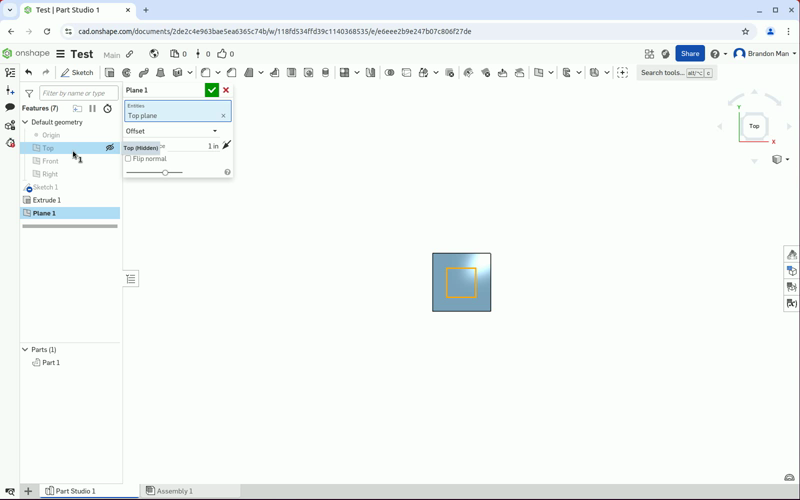
key(tab, 2)
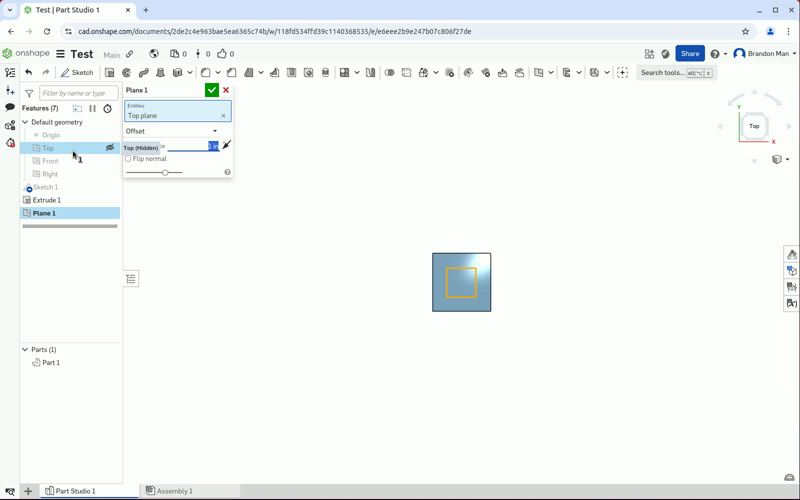
text(23.108)
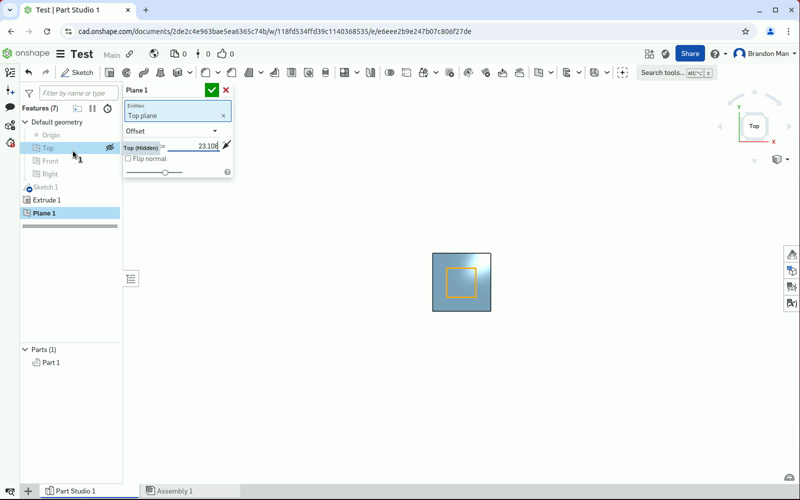
key(enter, 2)
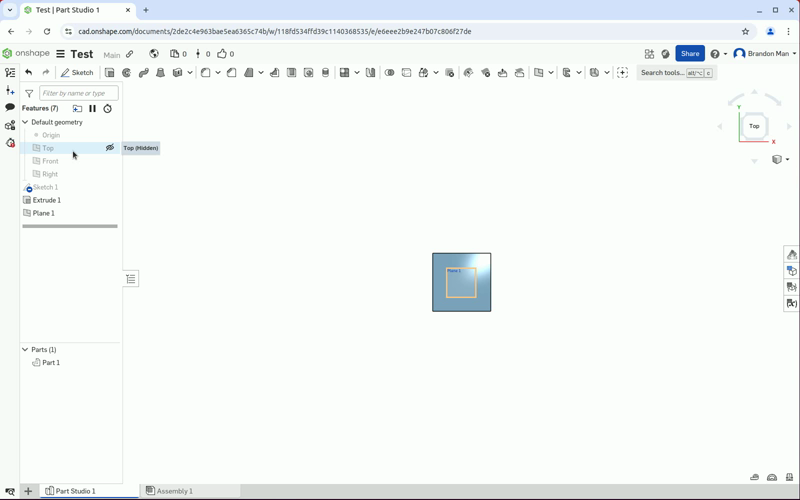
key(shift+s)
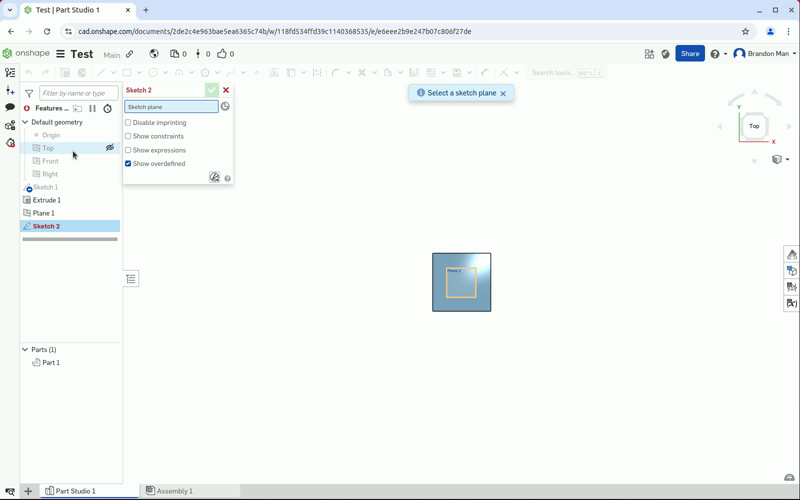
mouse_move(73, 215)
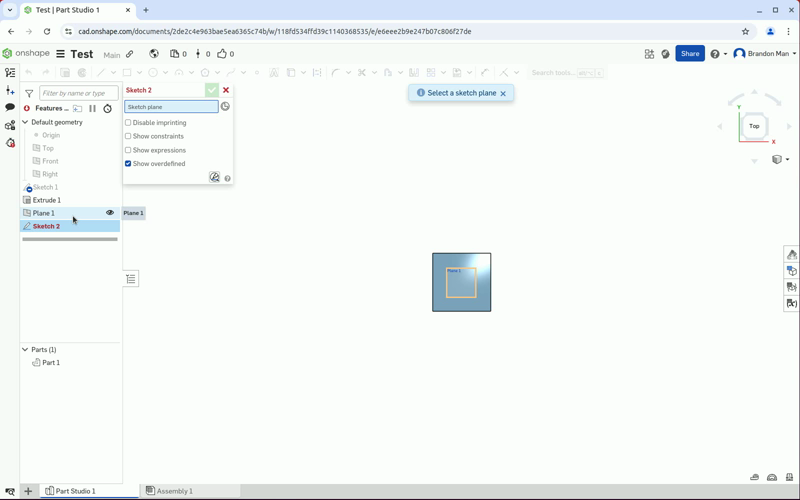
click(73, 215)
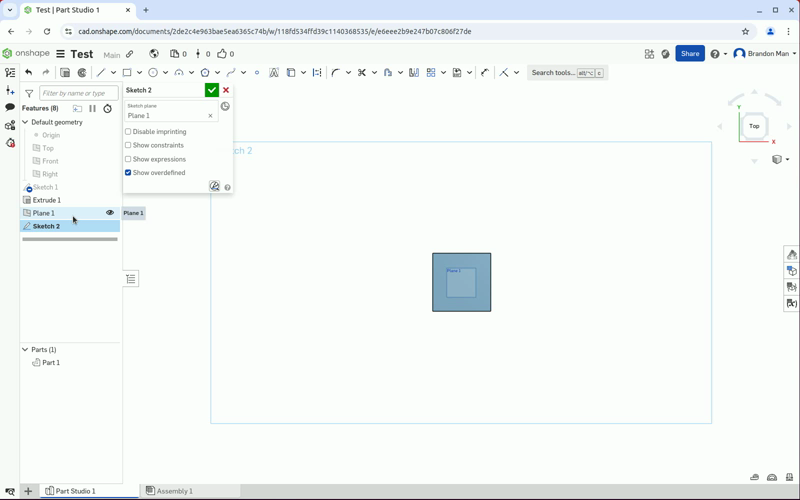
mouse_move(73, 352)
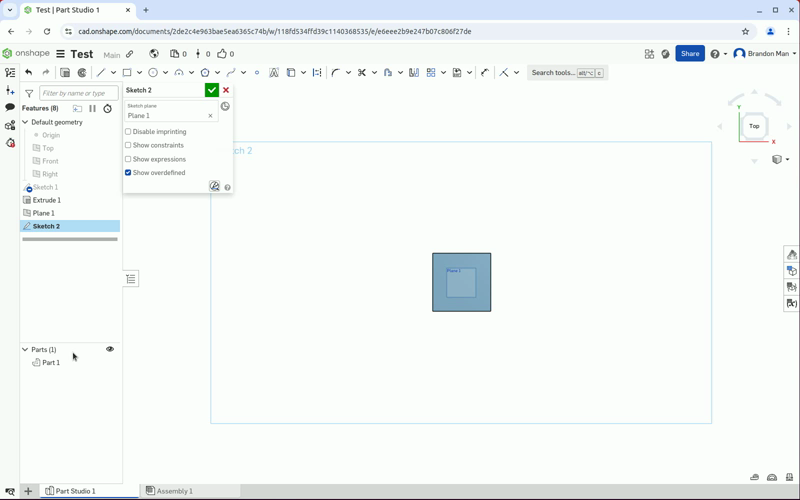
key(y)
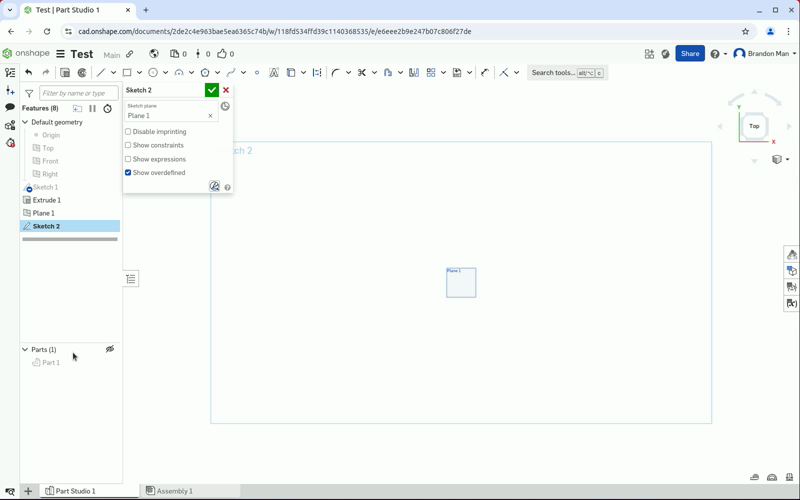
key(c)
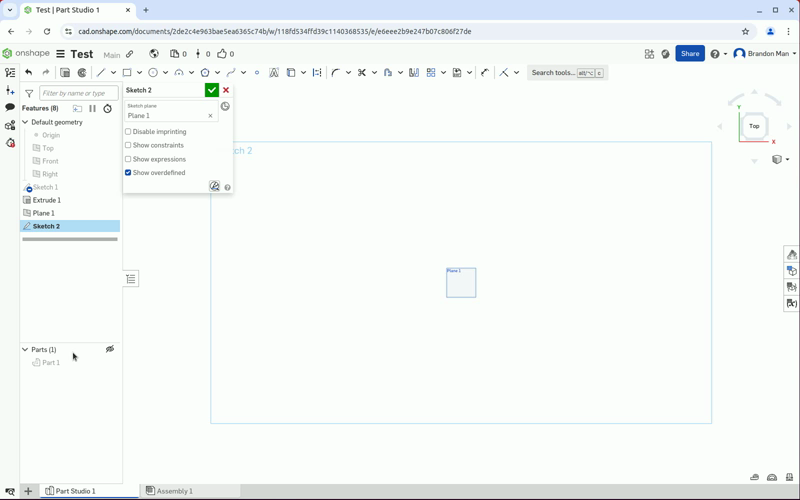
key_down(shift)
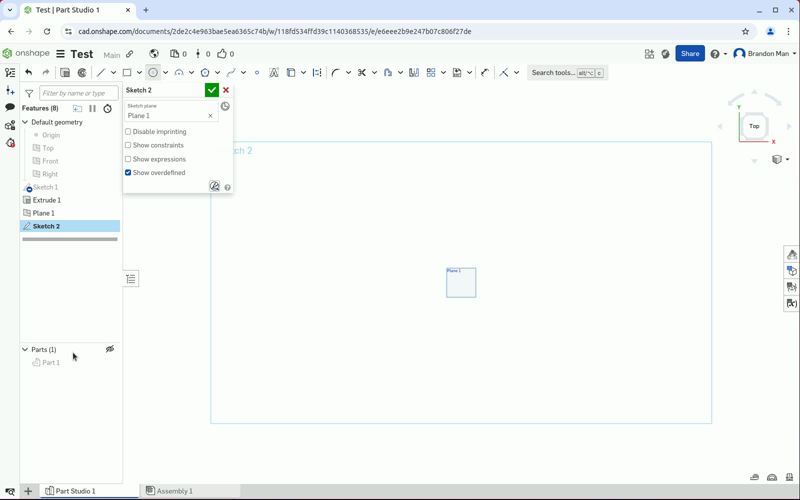
mouse_move(460, 282)
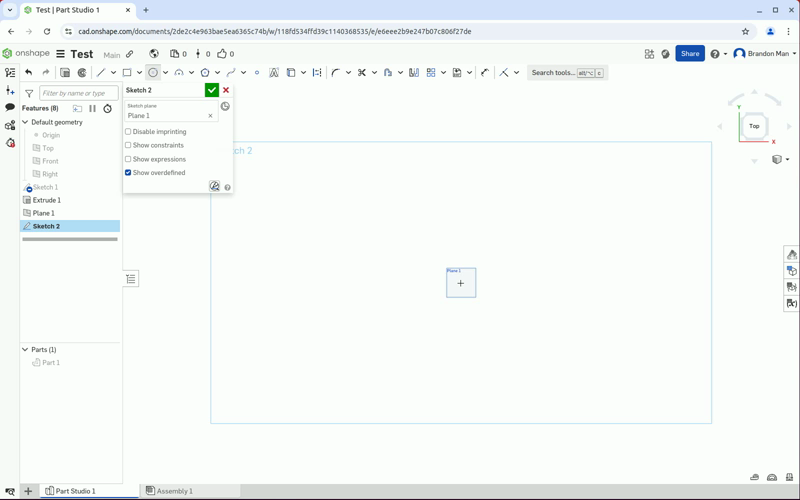
click(460, 282)
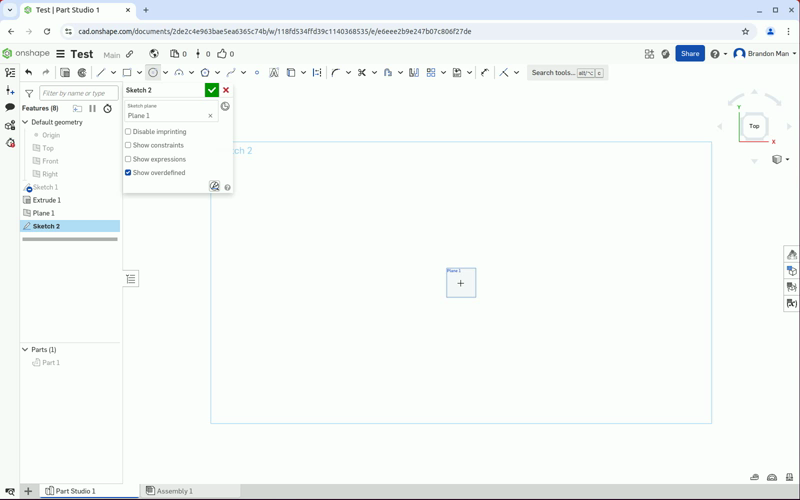
key_up(shift)
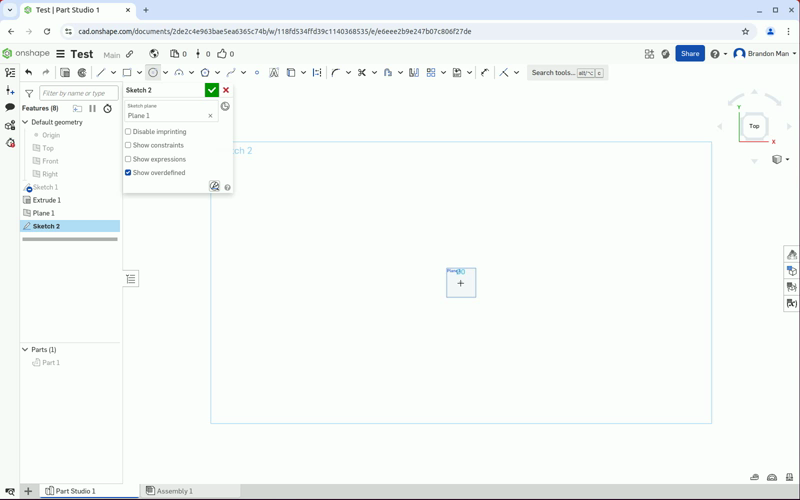
mouse_move(474, 282)
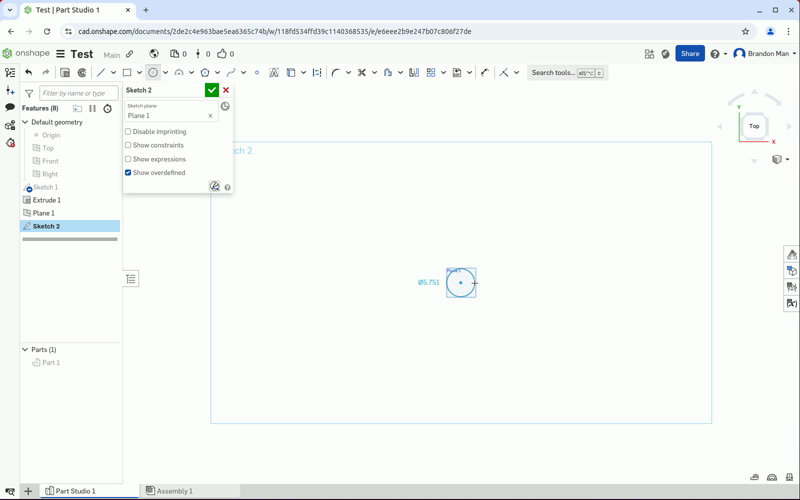
click(474, 282)
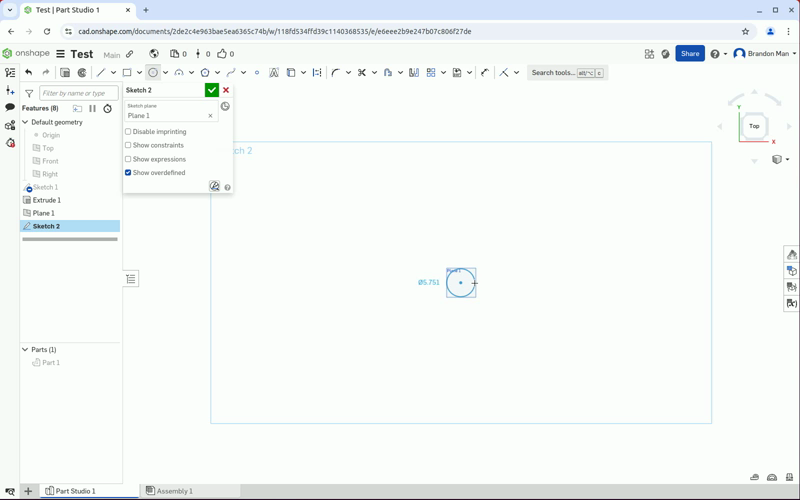
key(esc)
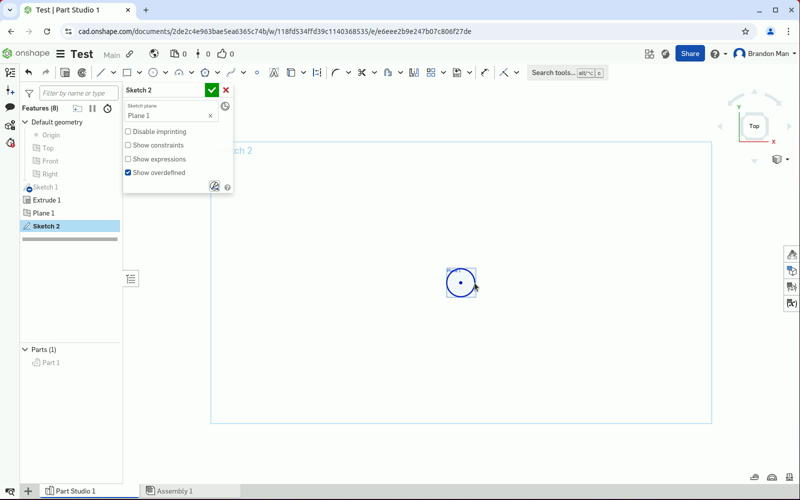
mouse_move(459, 285)
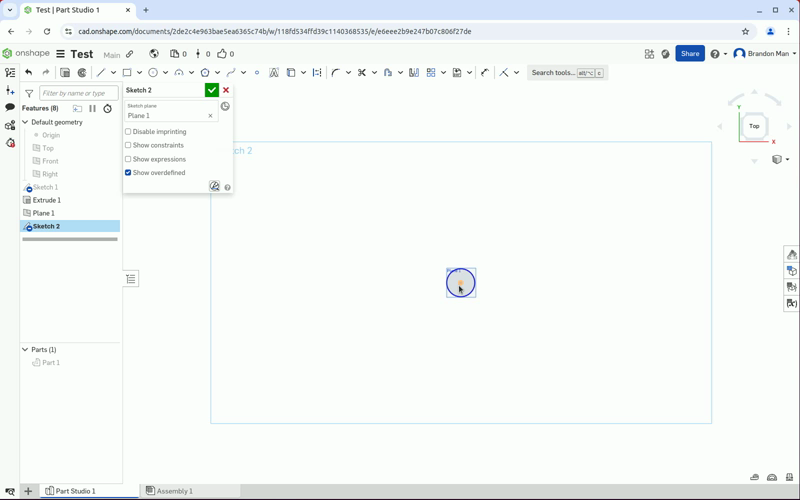
scroll(6)
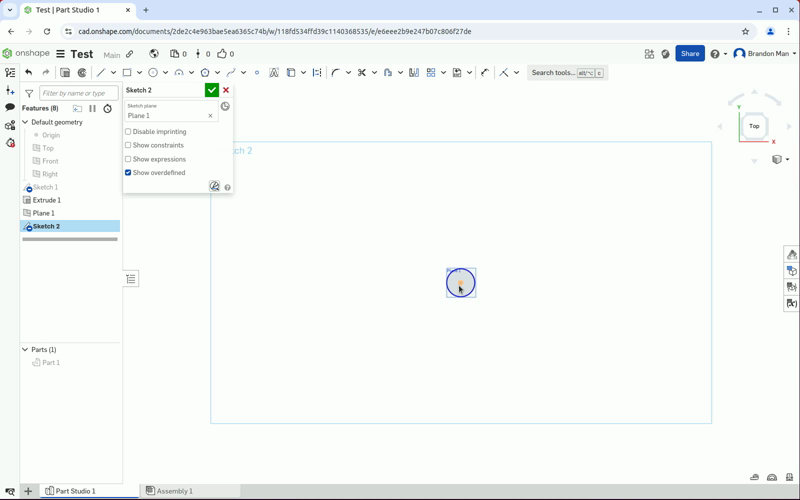
scroll(6)
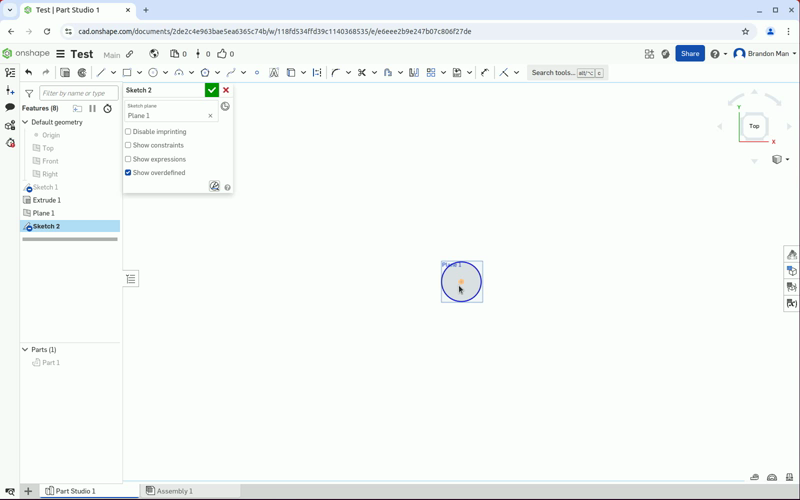
scroll(6)
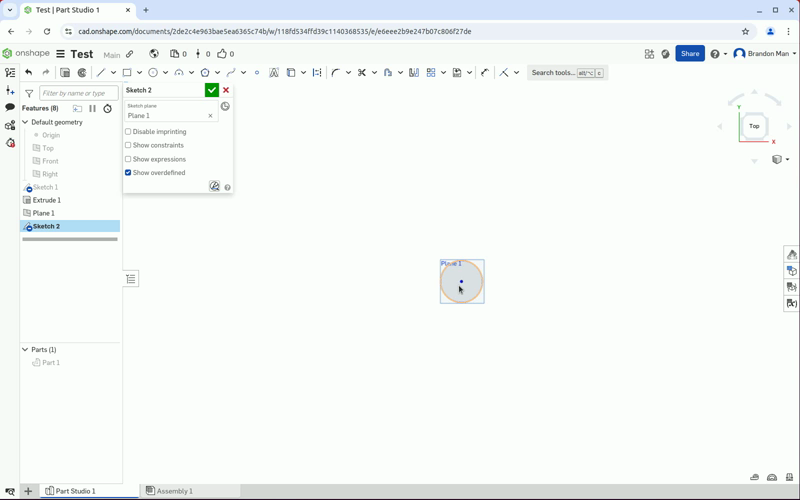
scroll(6)
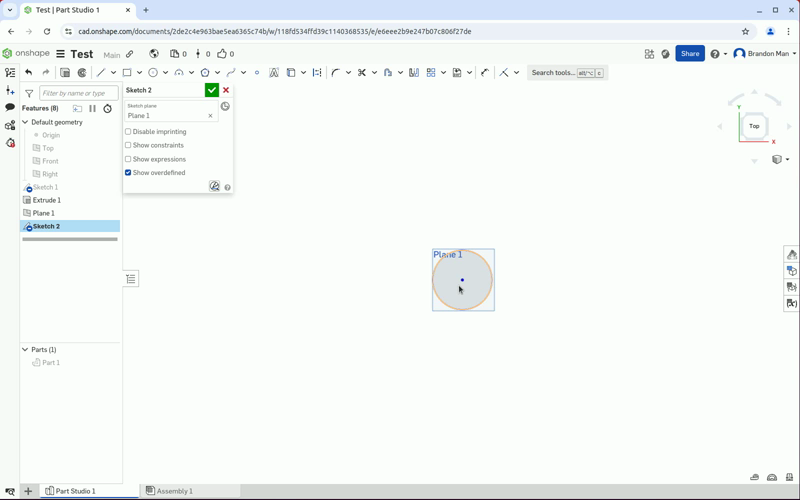
scroll(6)
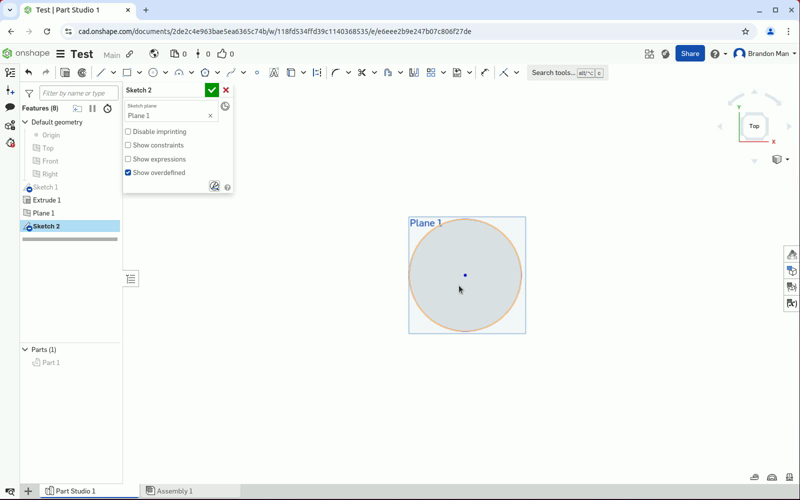
scroll(6)
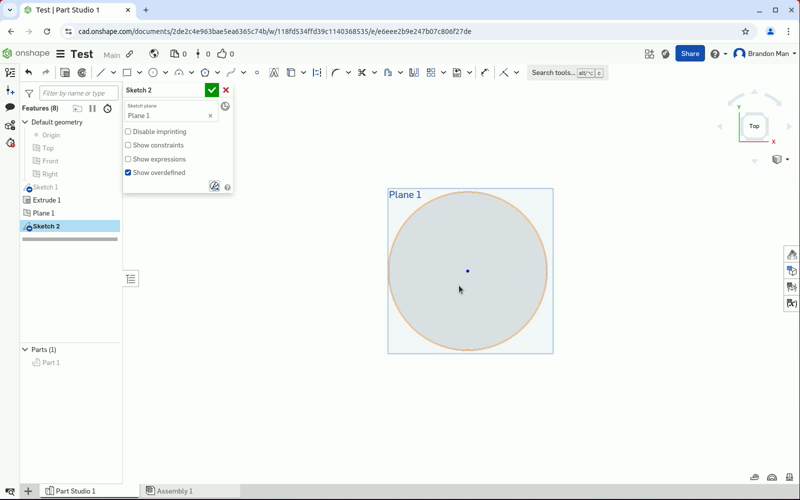
scroll(6)
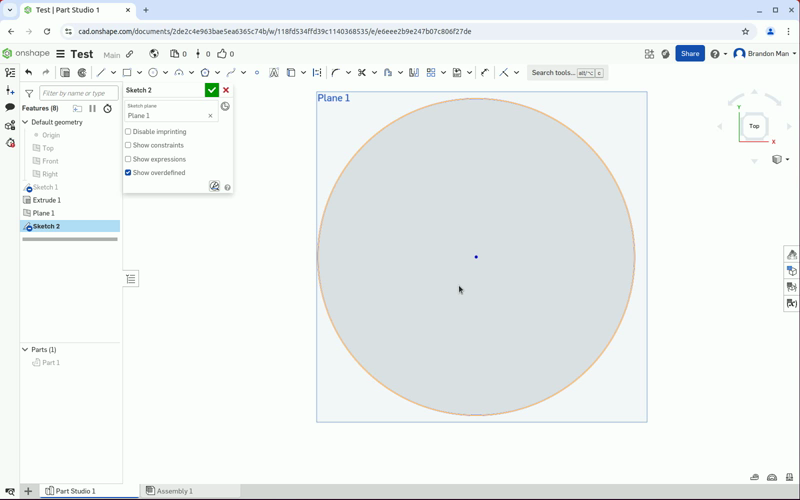
click(459, 285)
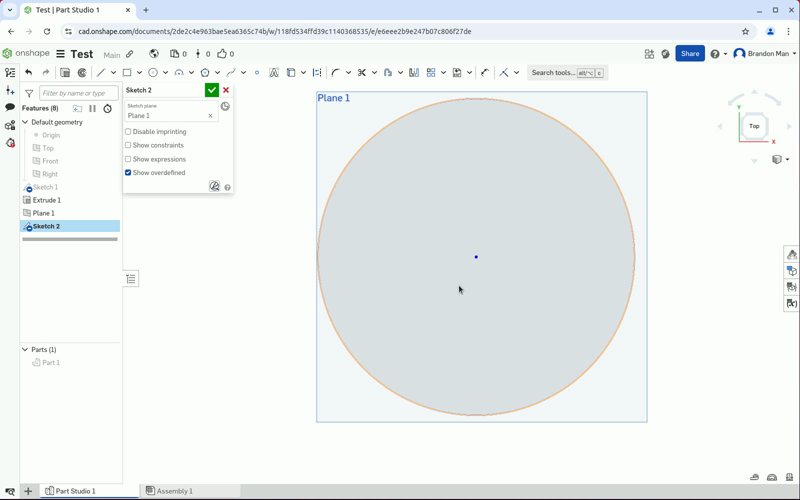
scroll(-6)
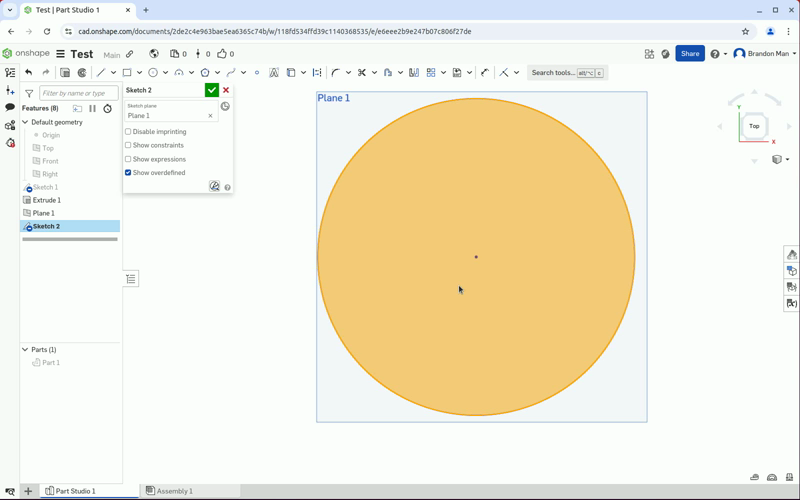
scroll(-6)
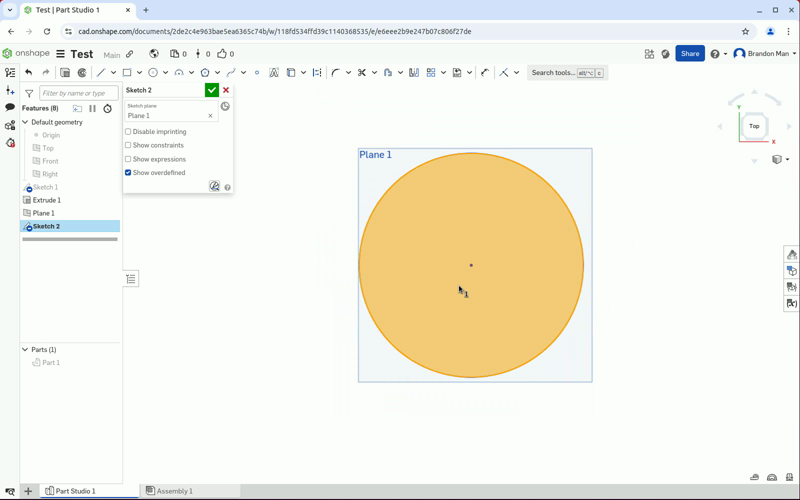
scroll(-6)
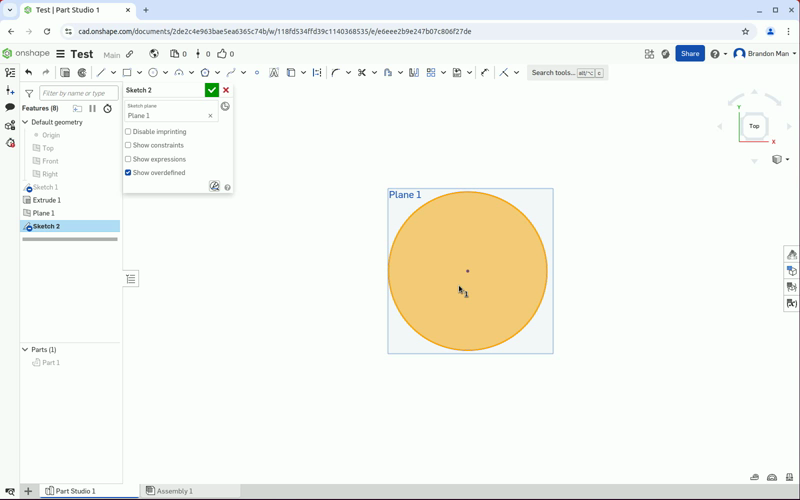
scroll(-6)
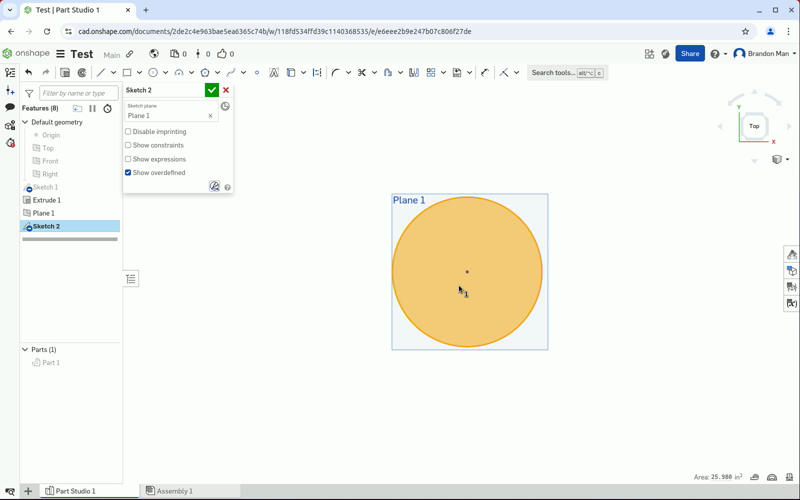
scroll(-6)
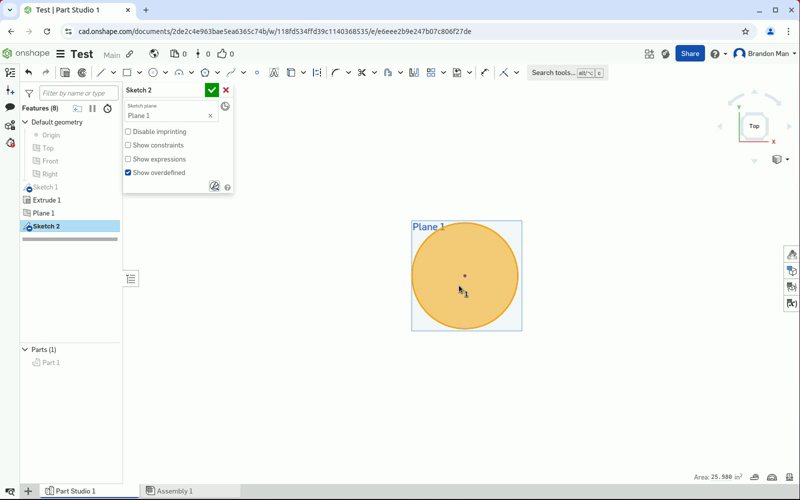
scroll(-6)
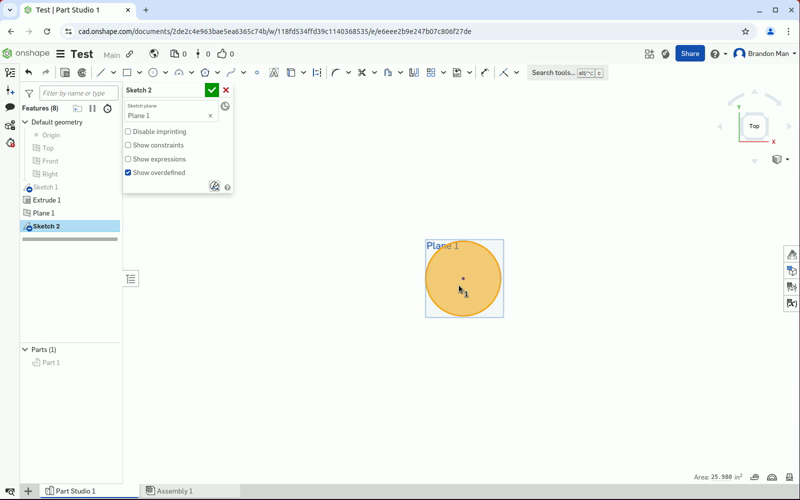
scroll(-6)
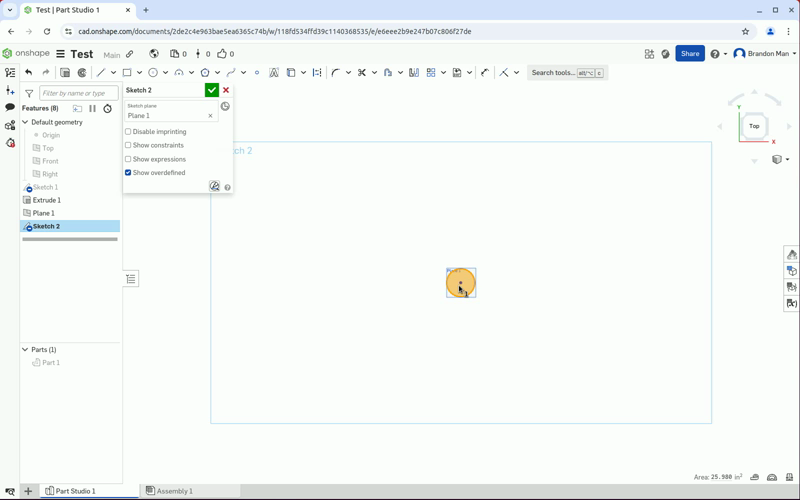
mouse_move(73, 352)
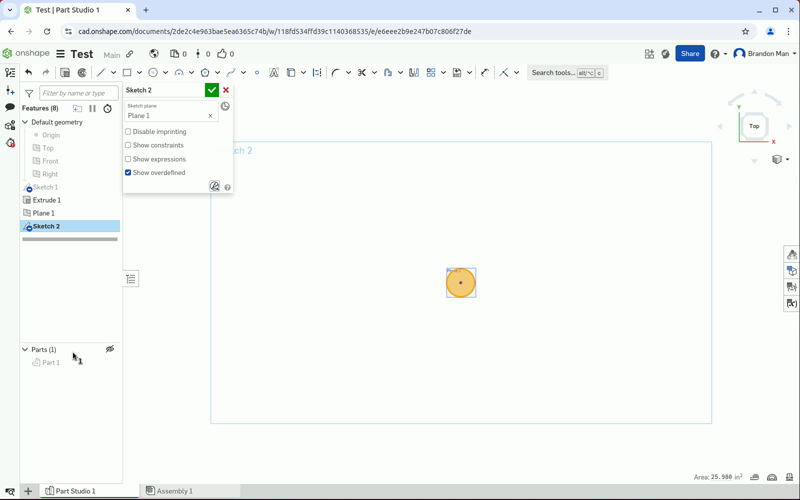
key(shift+y)
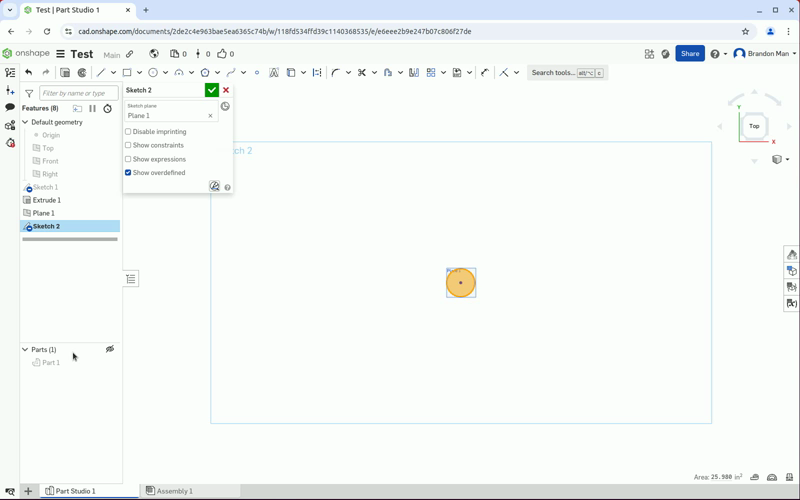
key(shift+e)
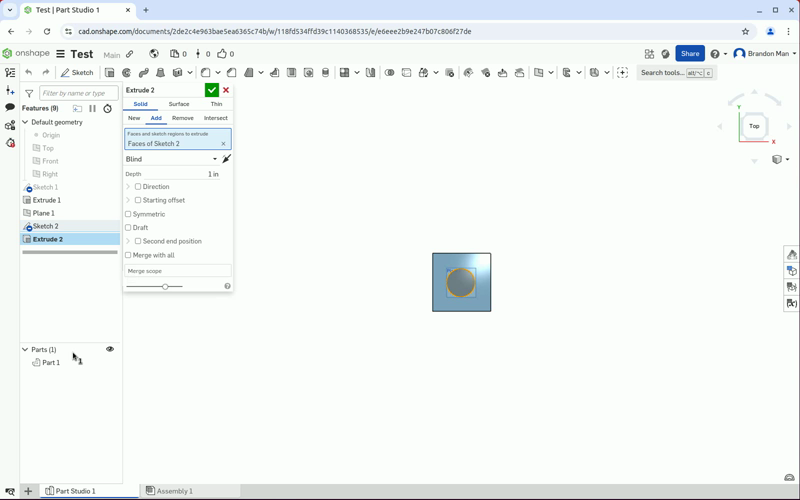
mouse_move(143, 106)
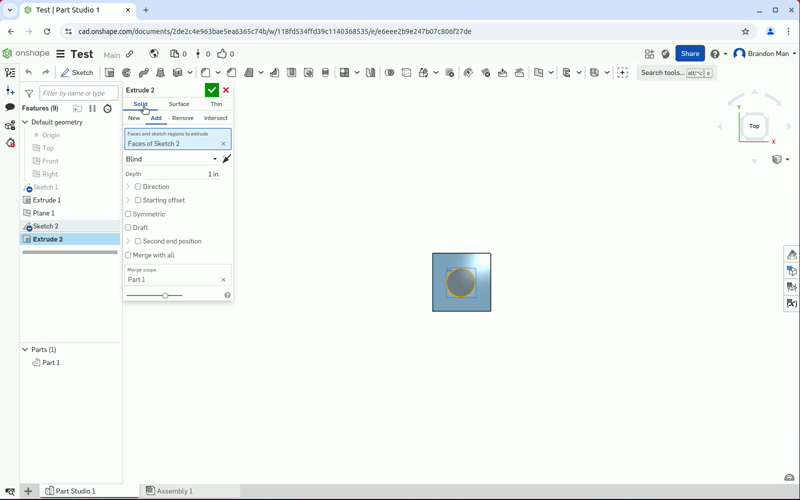
click(143, 106)
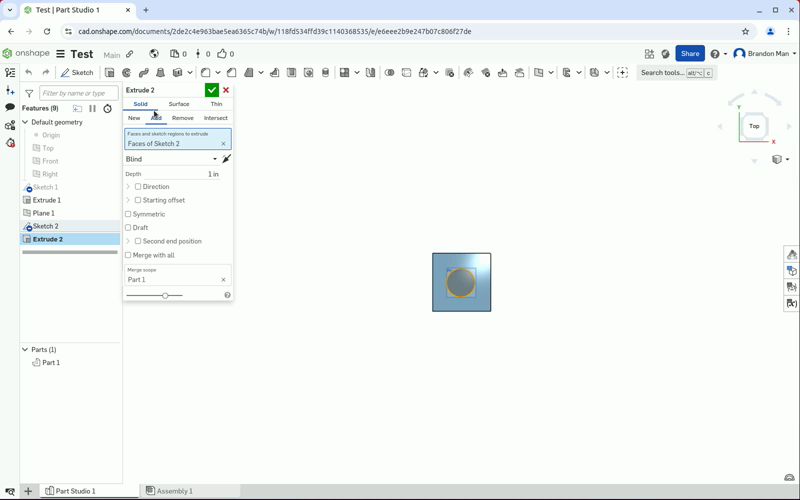
mouse_move(186, 120)
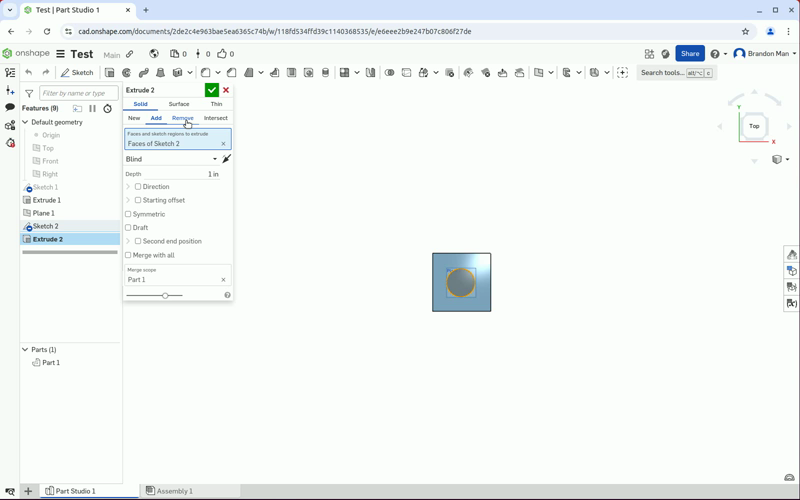
click(186, 120)
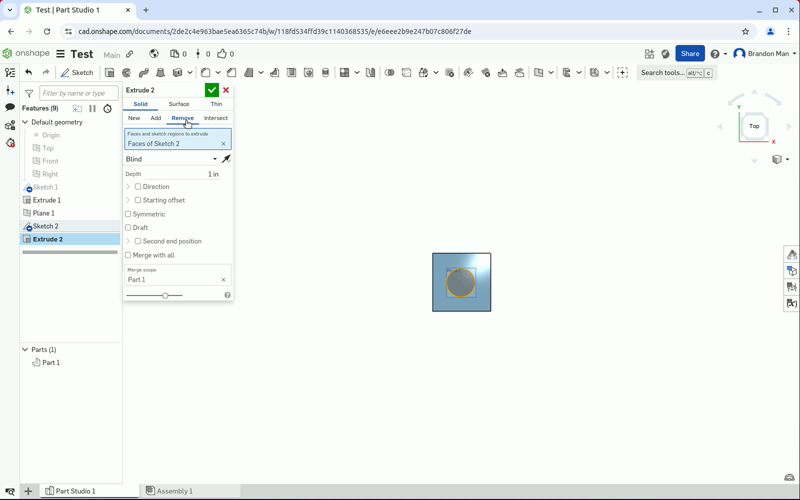
key(tab, 4)
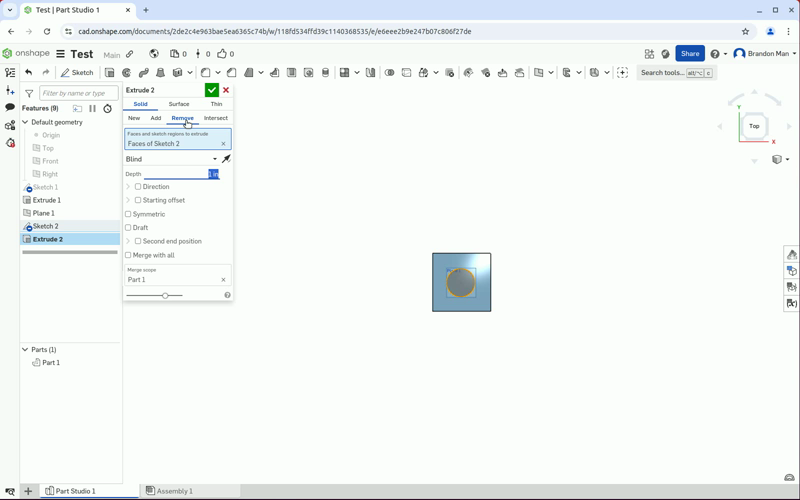
text(17.331)
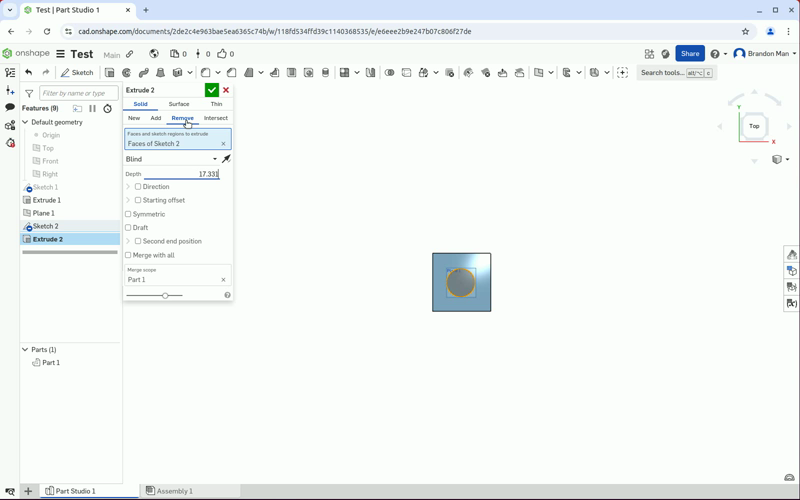
key(tab, 6)
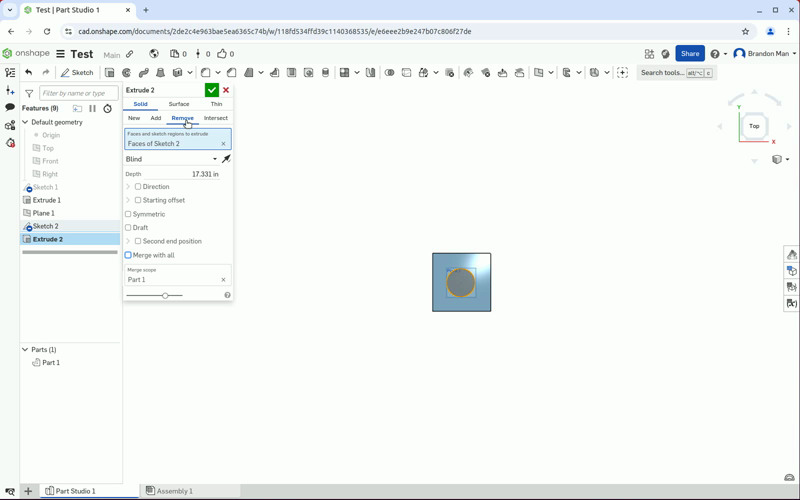
key(space)
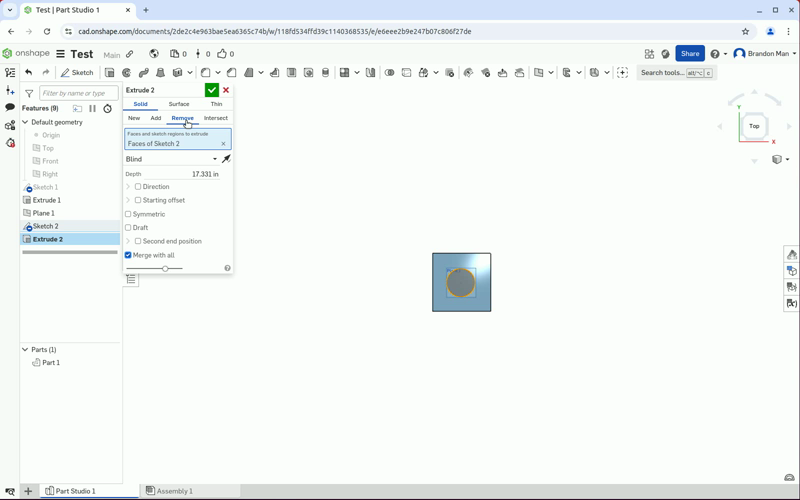
key(enter)
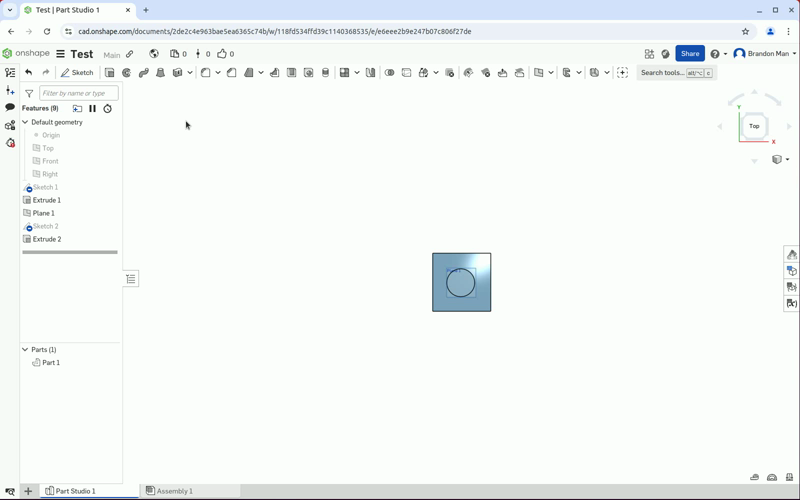
key(shift+h)
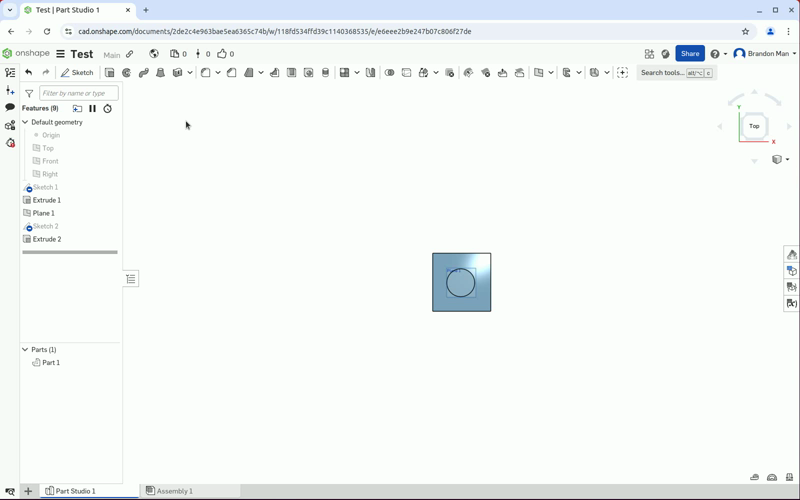
key(shift+h)
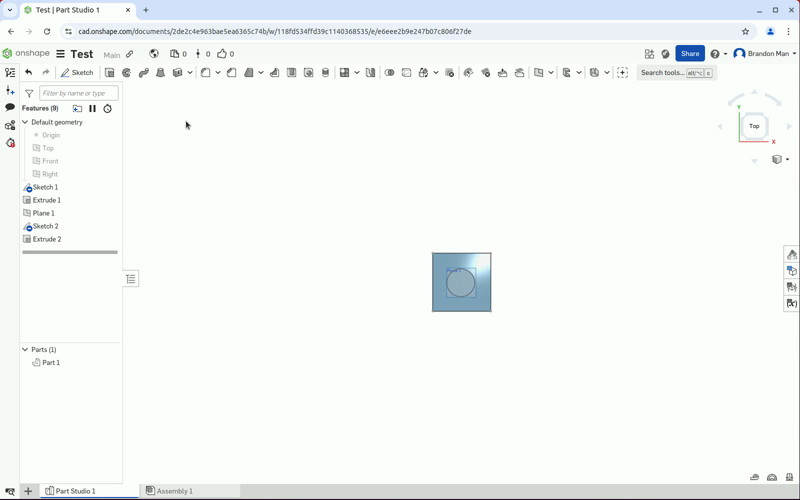
key(shift+7)
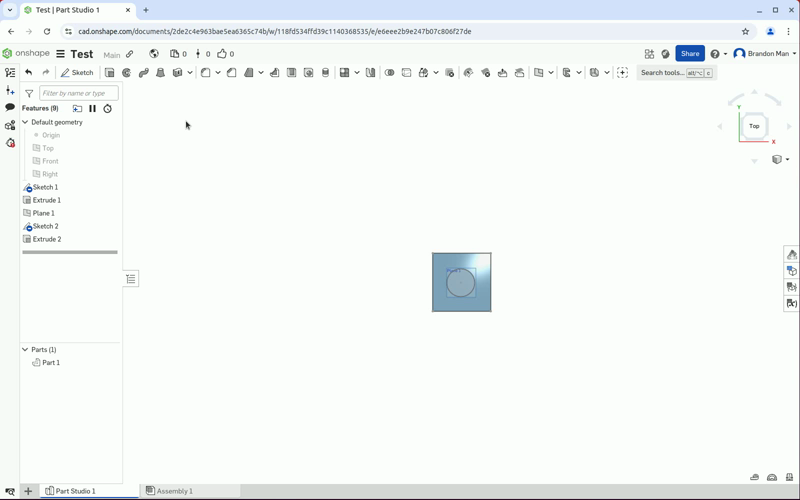
key(up, 3)
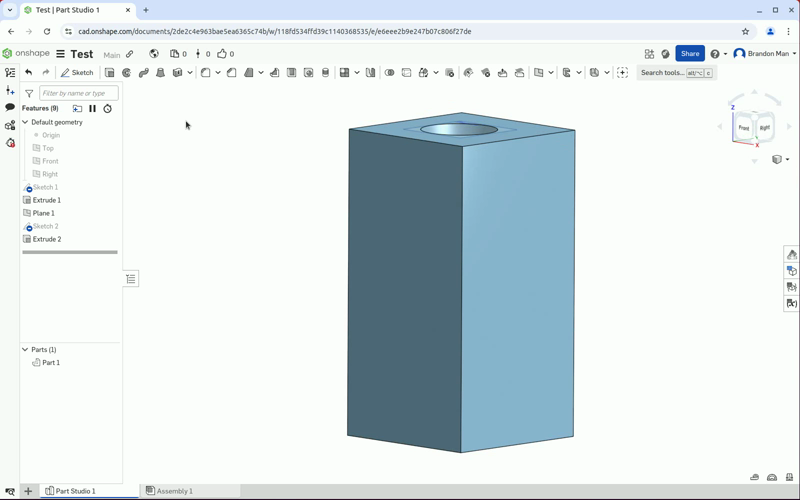
key(left, 3)
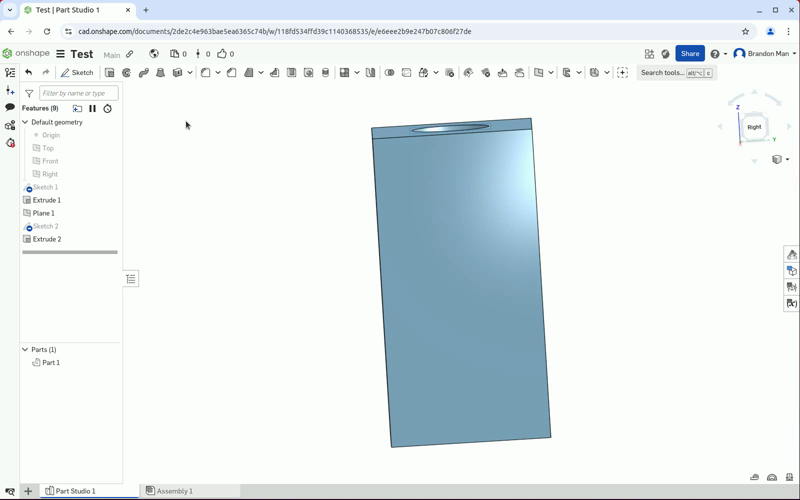
key(right, 3)
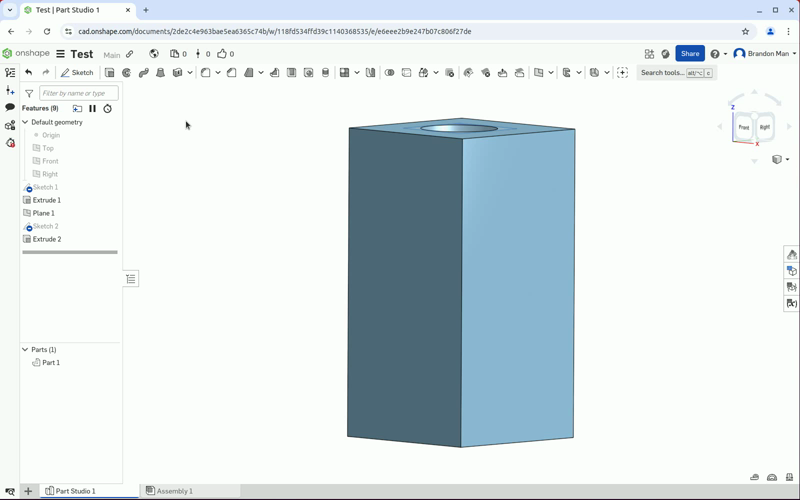
key(down, 3)
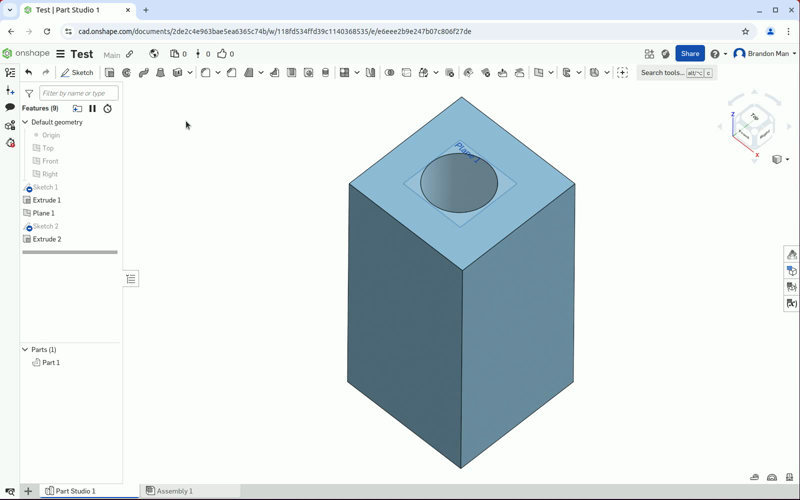
mouse_move(73, 189)
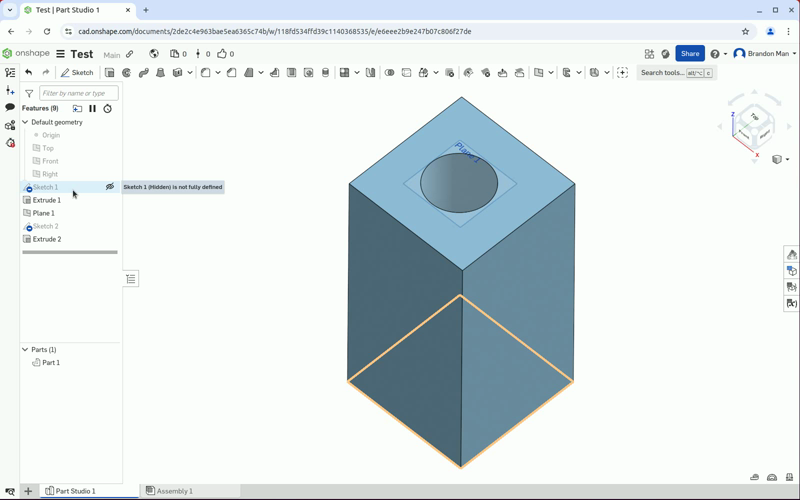
click(73, 189)